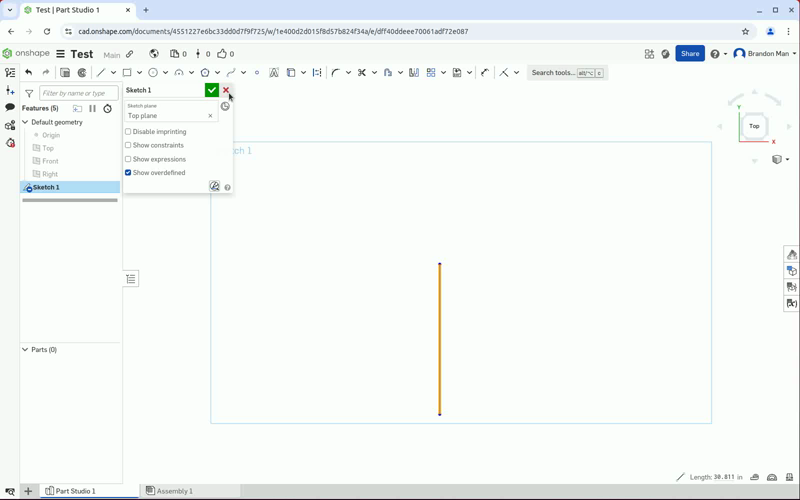
key(shift+h)
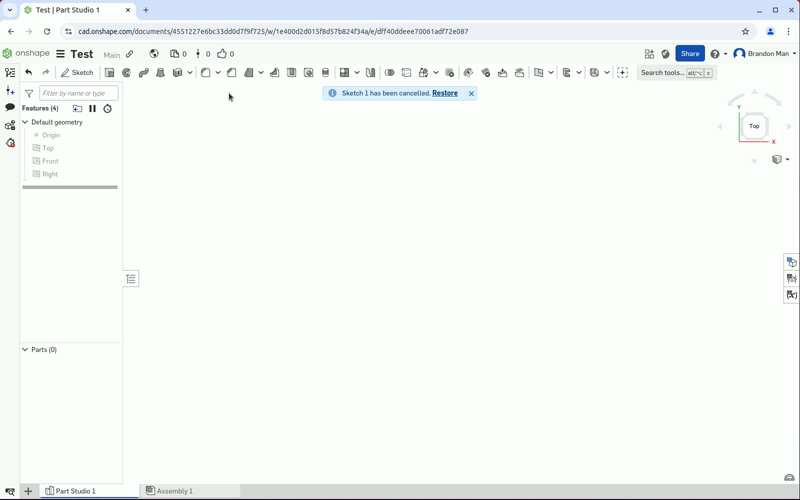
mouse_move(73, 352)
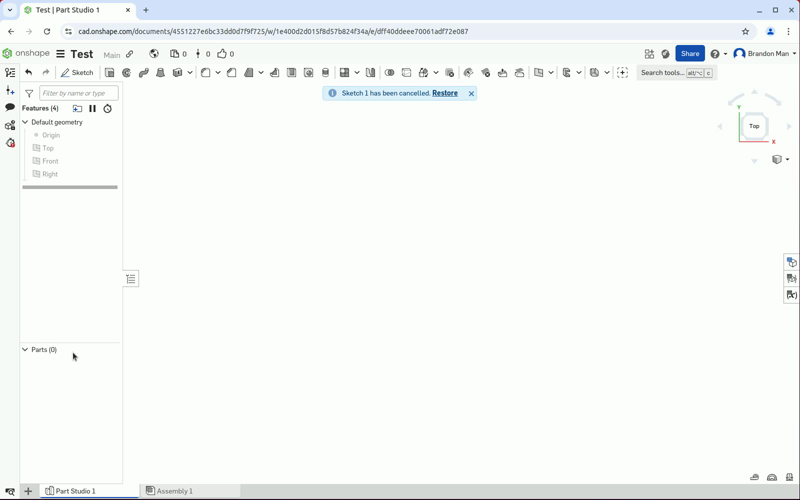
key(y)
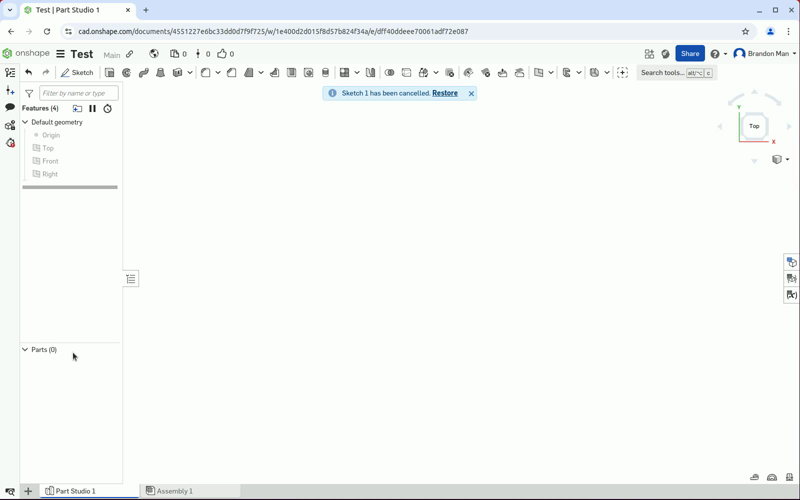
key(shift+p)
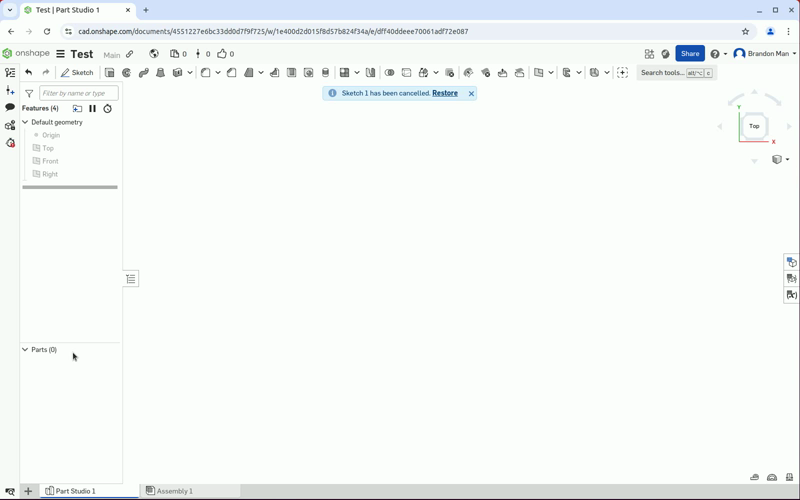
key(space)
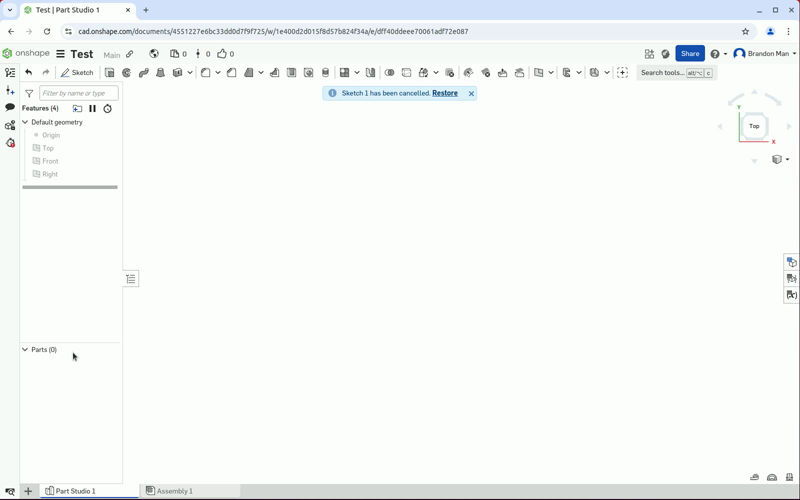
key_down(shift)
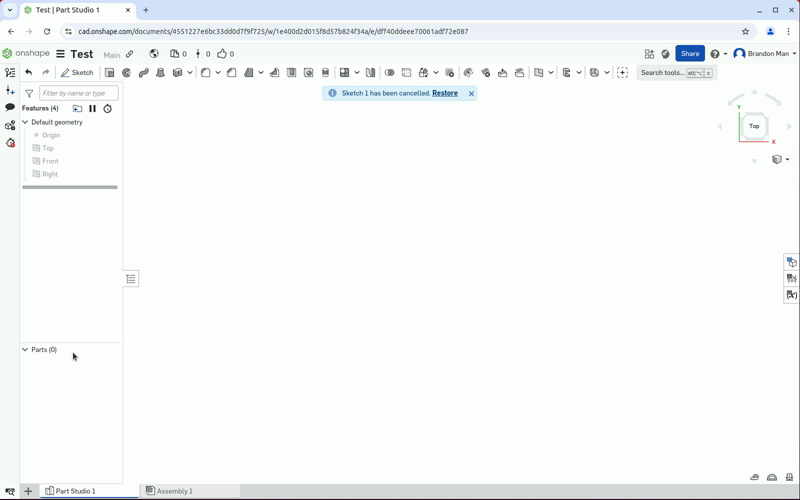
key(up)
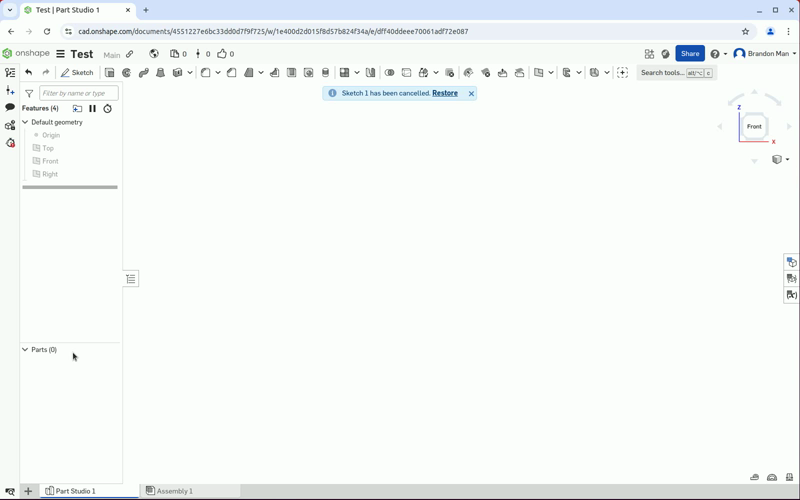
key_up(shift)
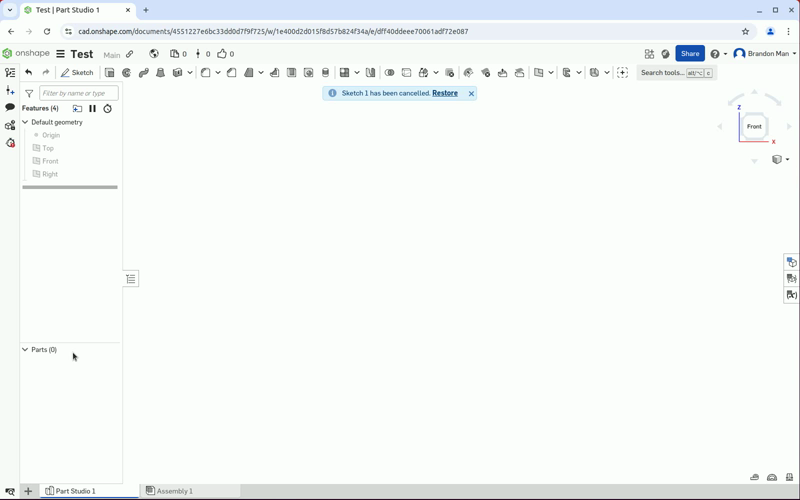
key(space)
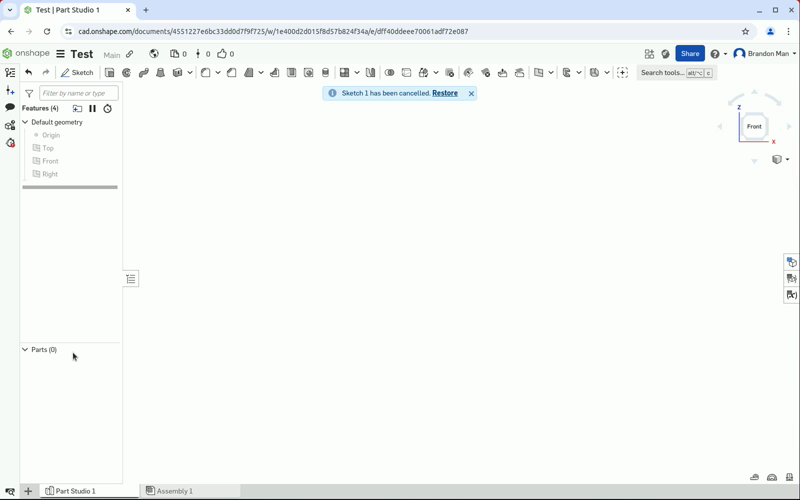
key_down(shift)
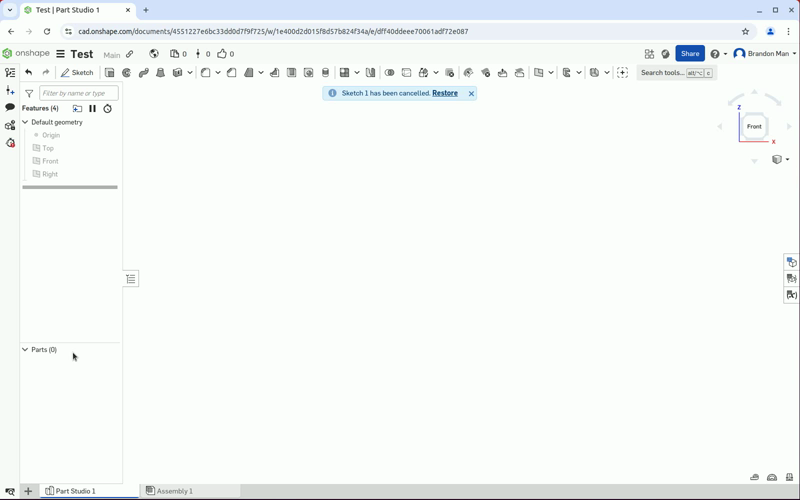
key(left)
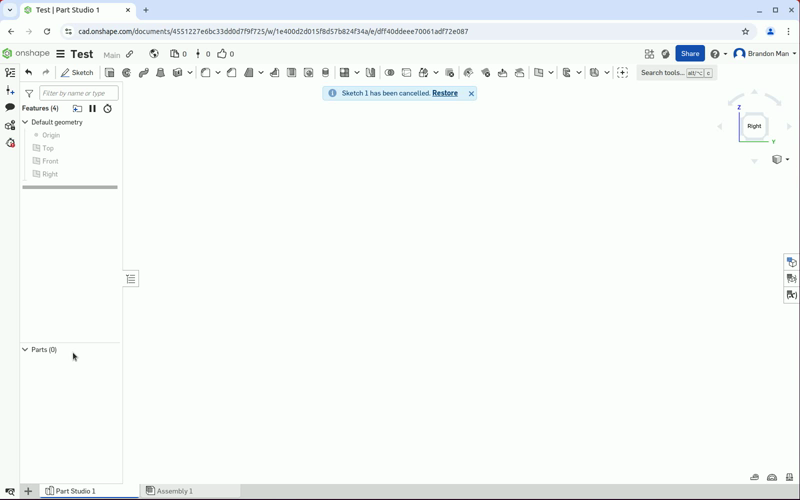
key_up(shift)
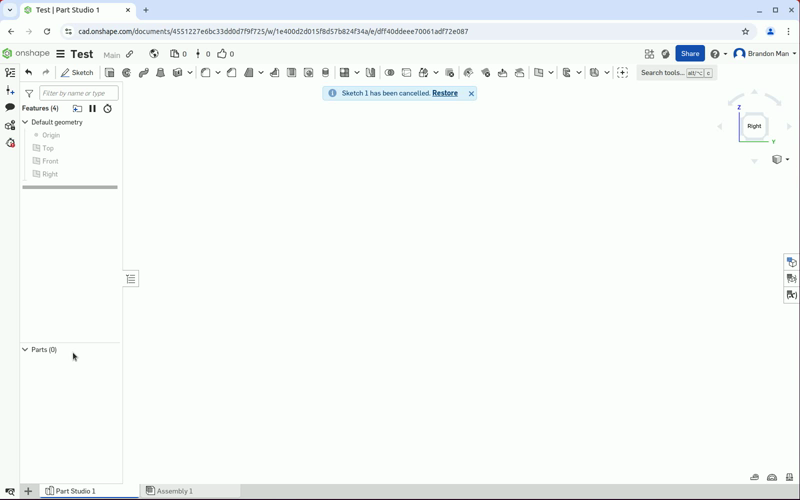
mouse_move(73, 352)
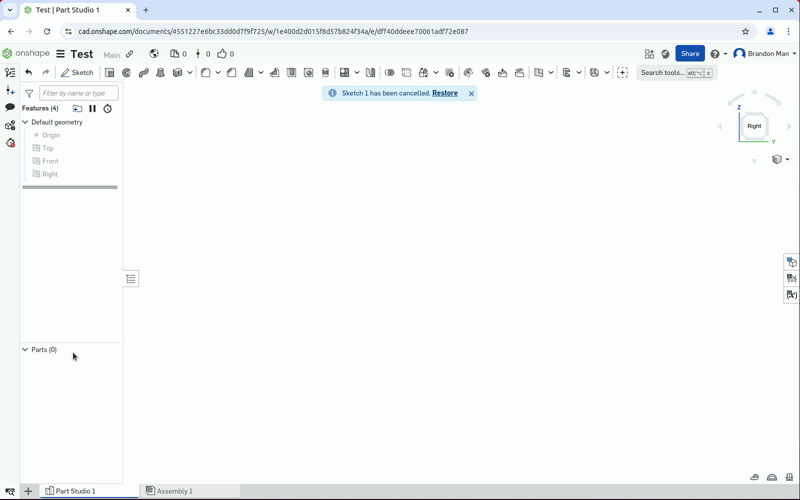
key(shift+y)
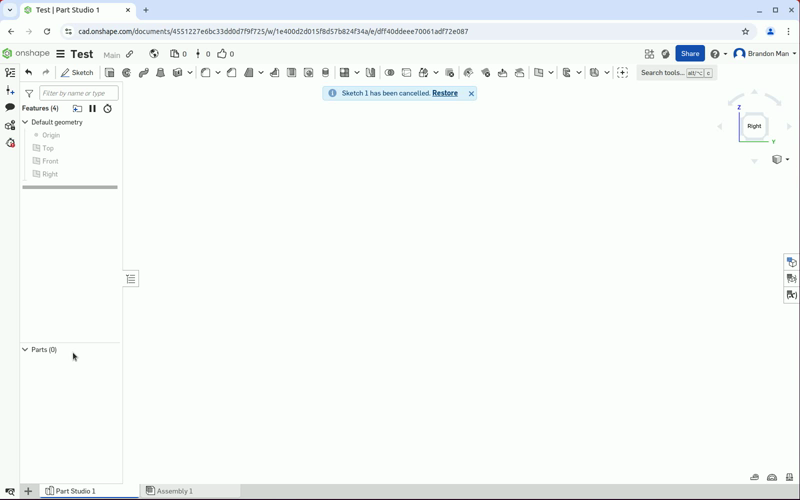
key(shift+s)
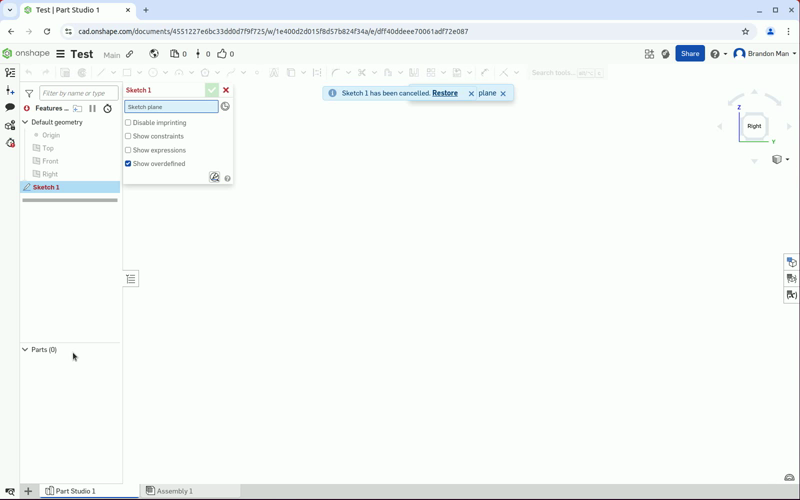
mouse_move(73, 176)
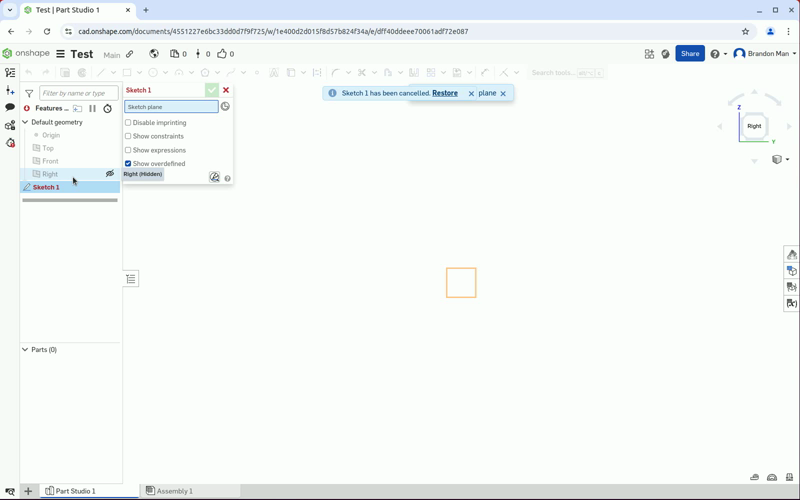
click(73, 176)
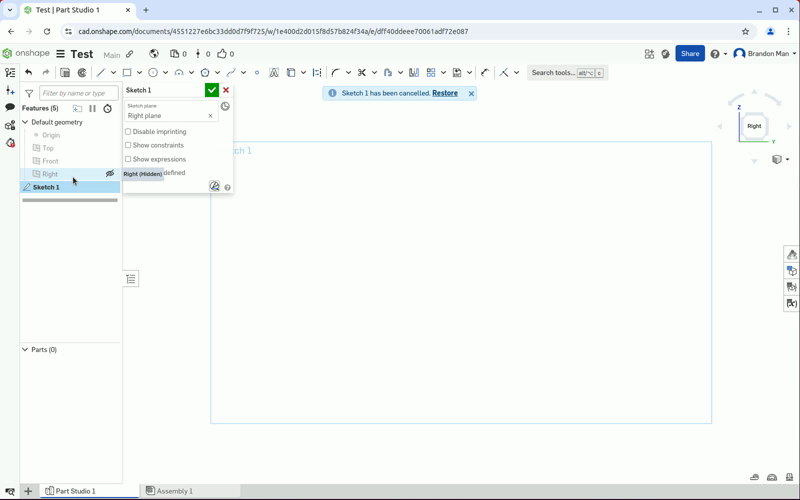
mouse_move(73, 352)
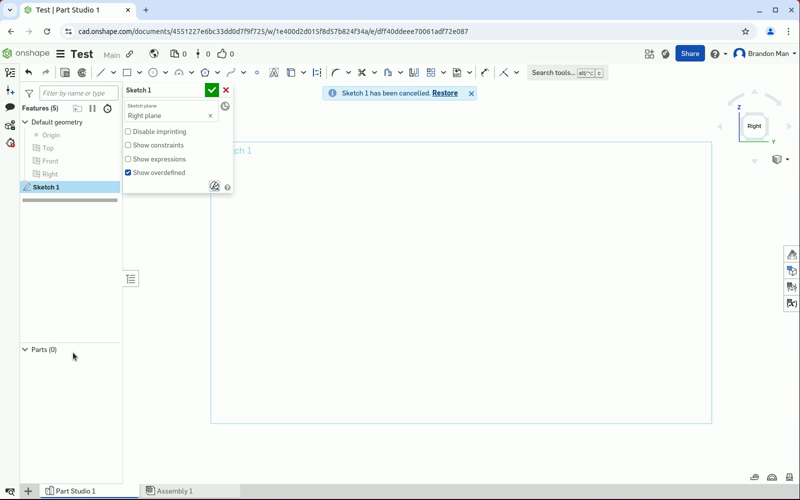
key(y)
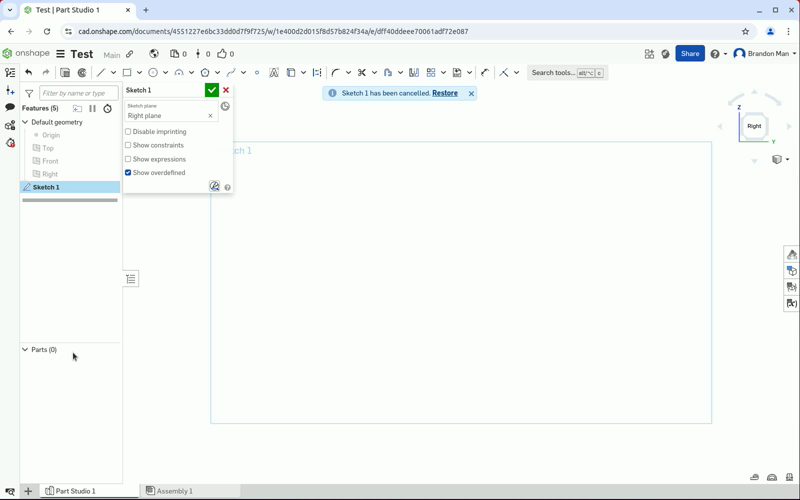
key(c)
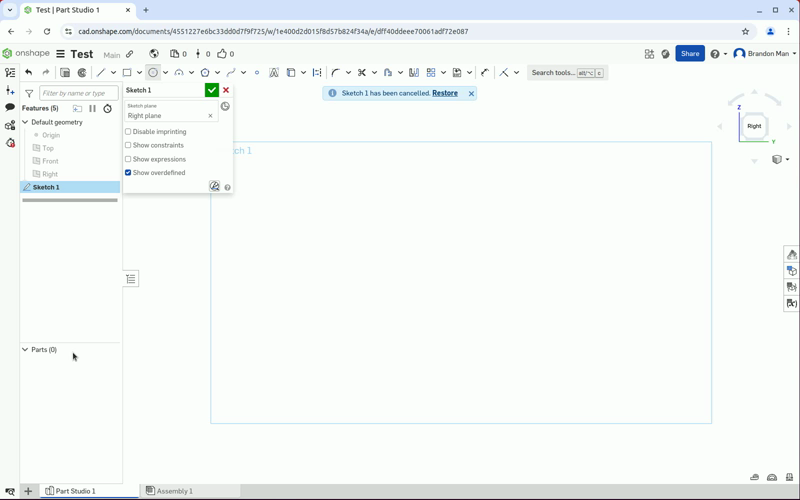
key_down(shift)
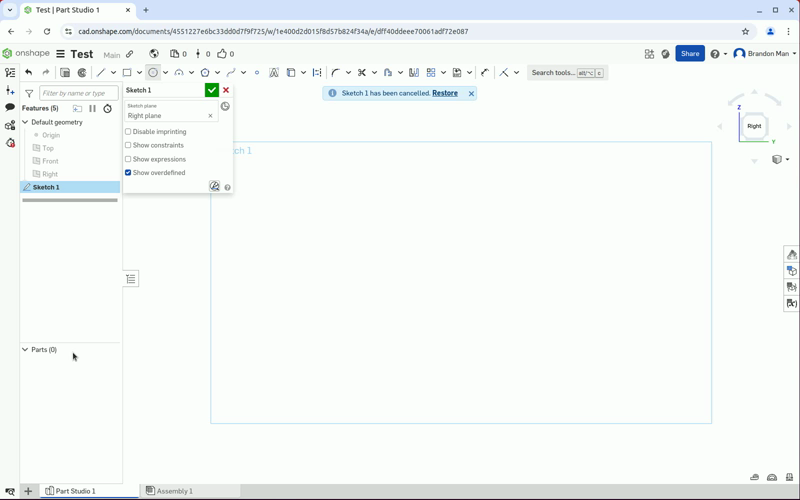
mouse_move(461, 282)
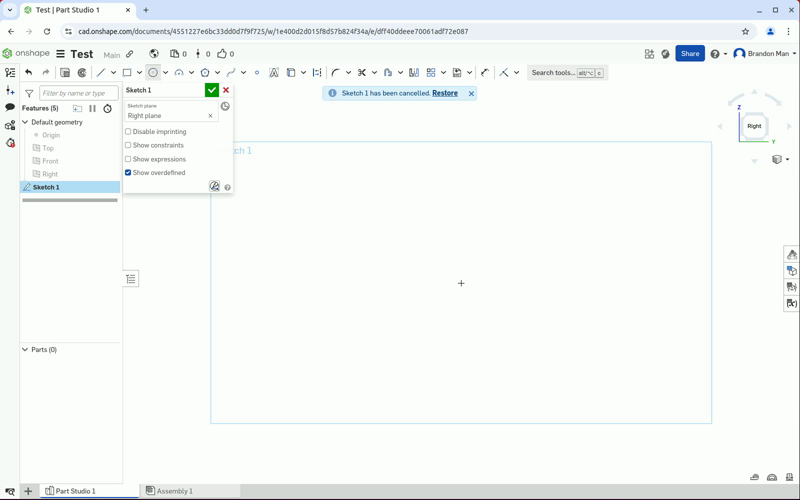
click(461, 282)
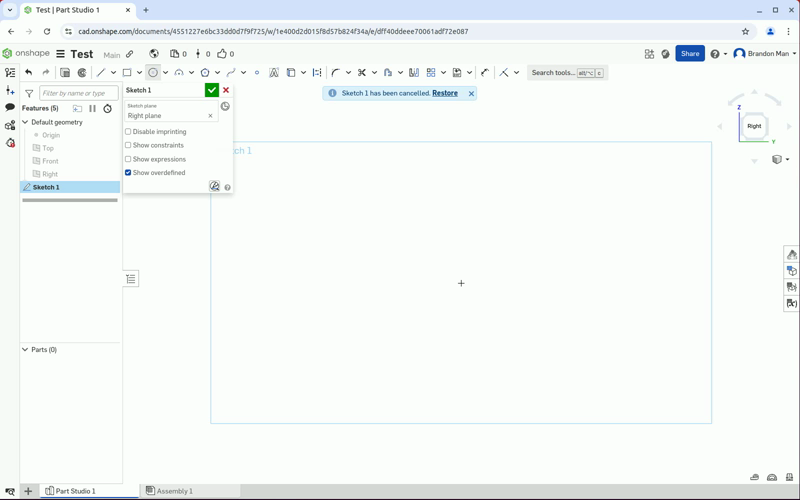
key_up(shift)
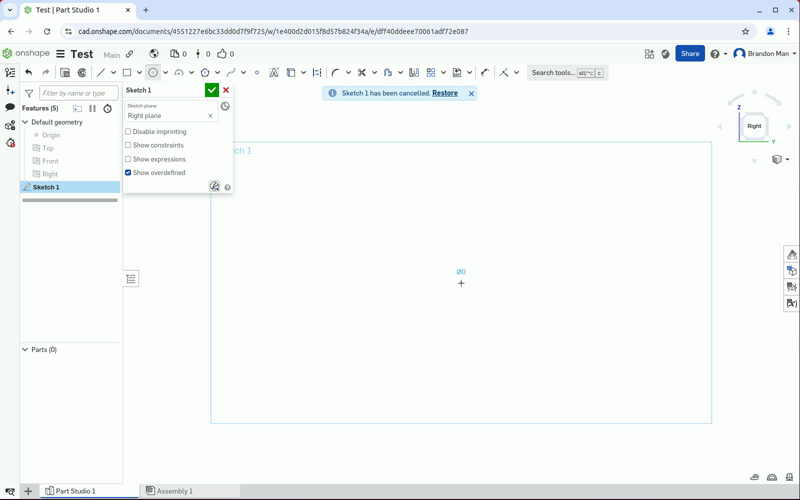
mouse_move(463, 282)
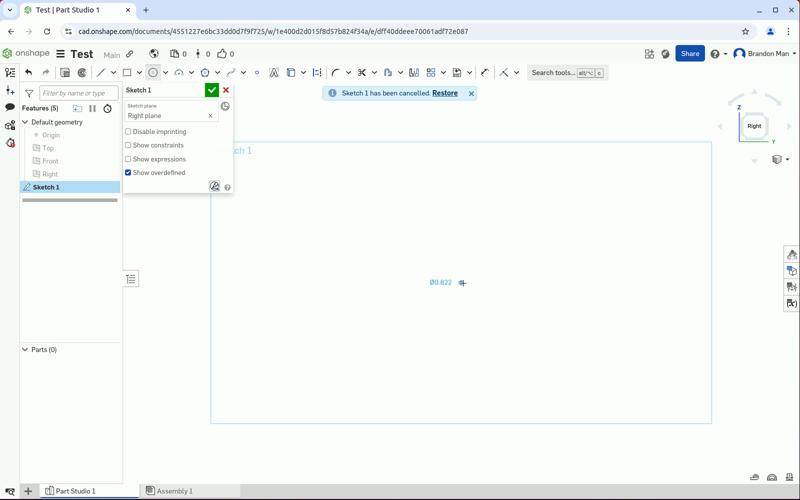
scroll(6)
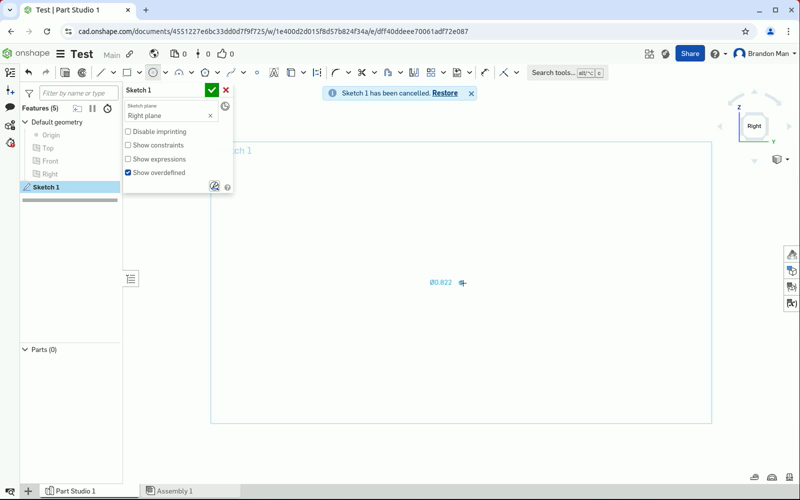
scroll(6)
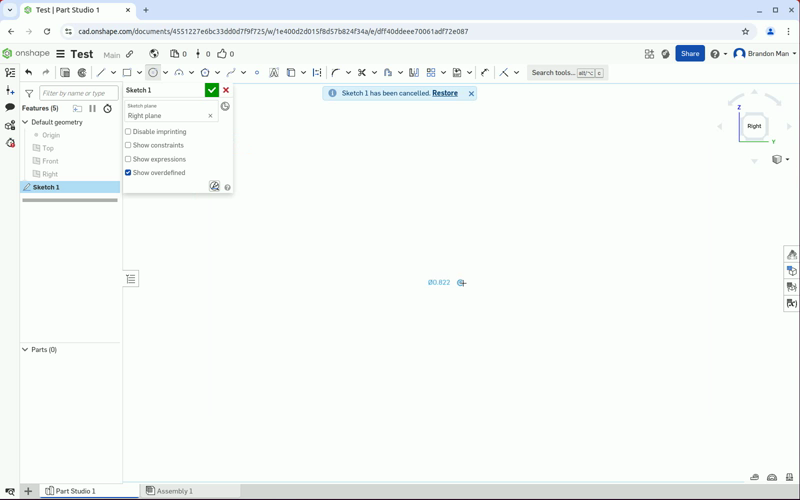
scroll(6)
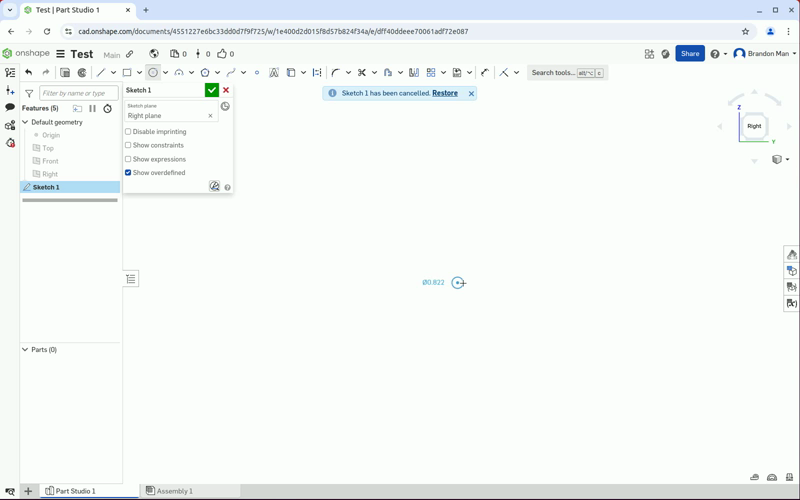
scroll(6)
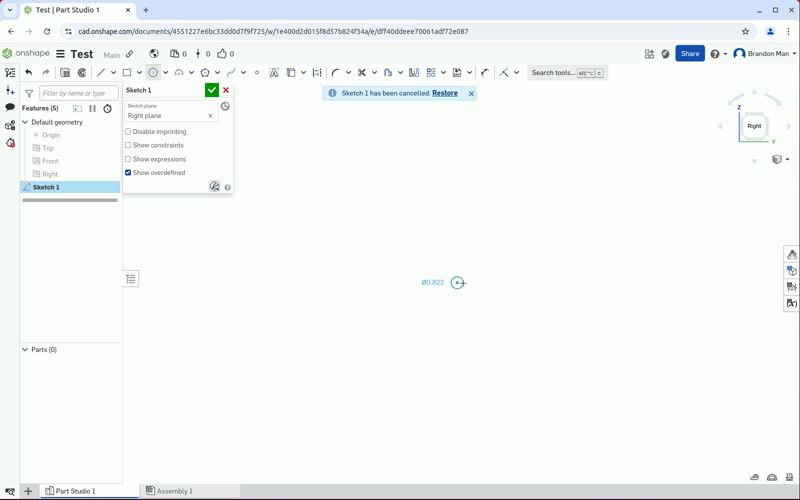
scroll(6)
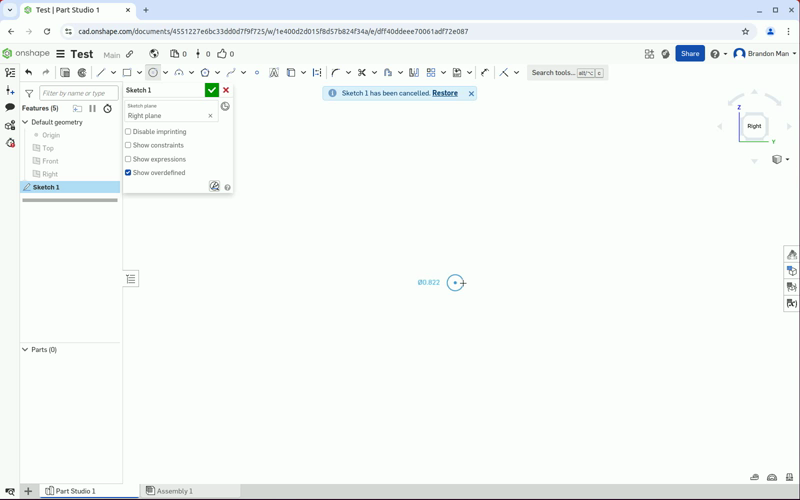
scroll(6)
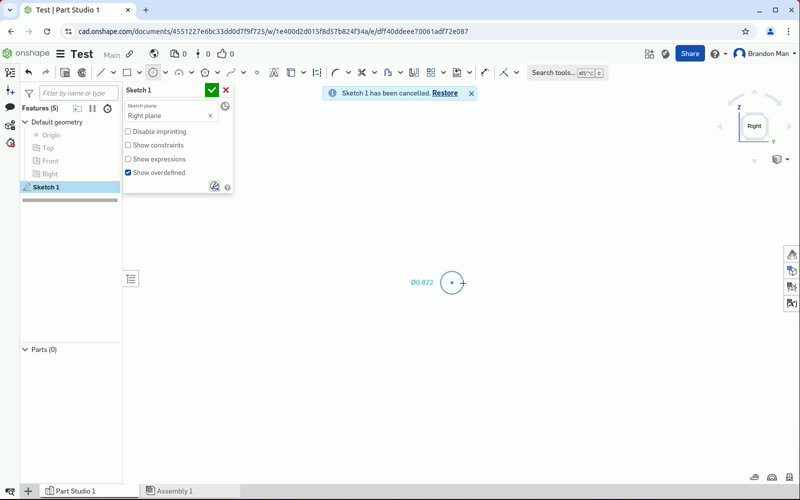
scroll(6)
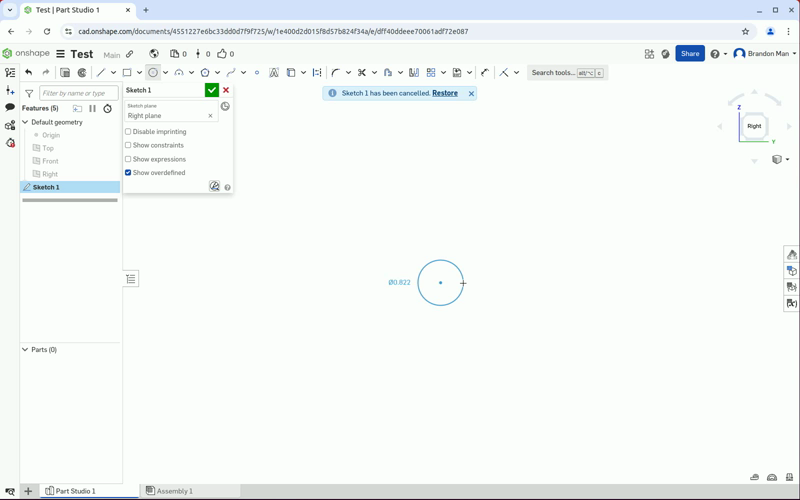
click(463, 282)
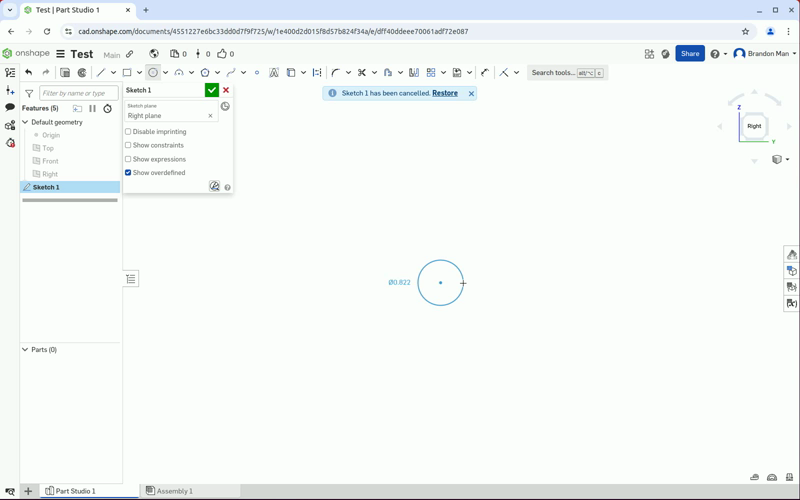
scroll(-6)
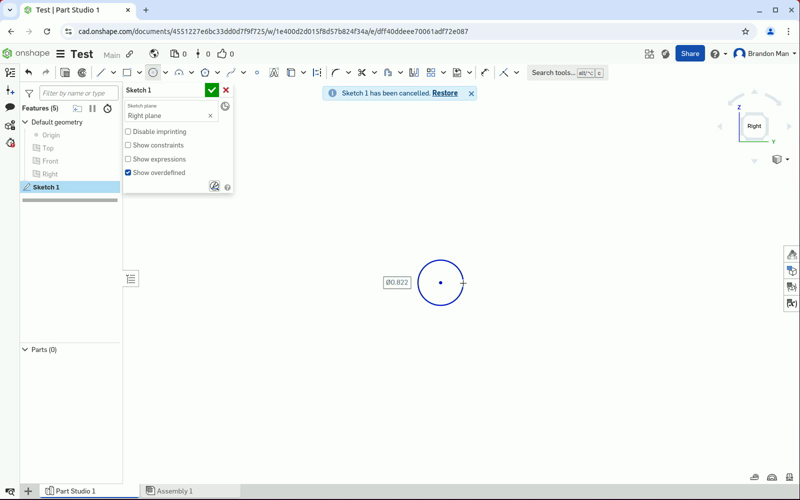
scroll(-6)
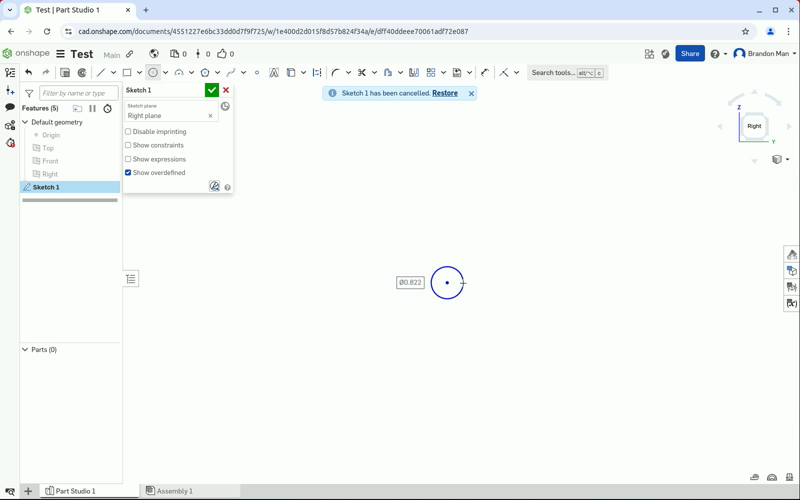
scroll(-6)
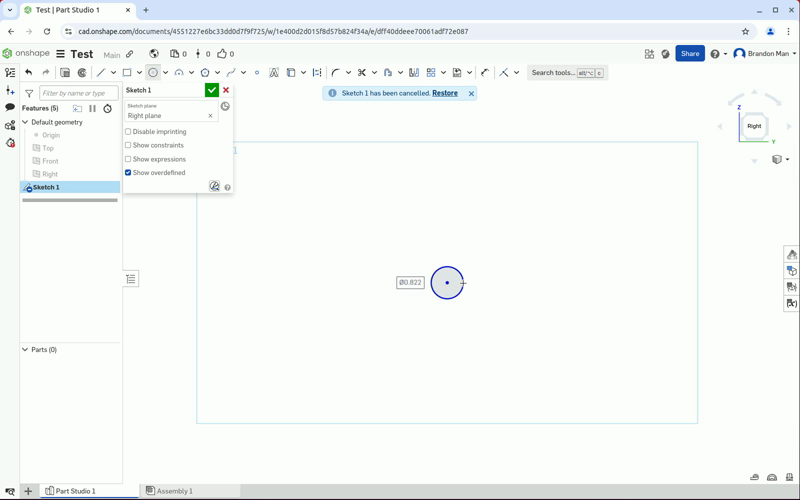
scroll(-6)
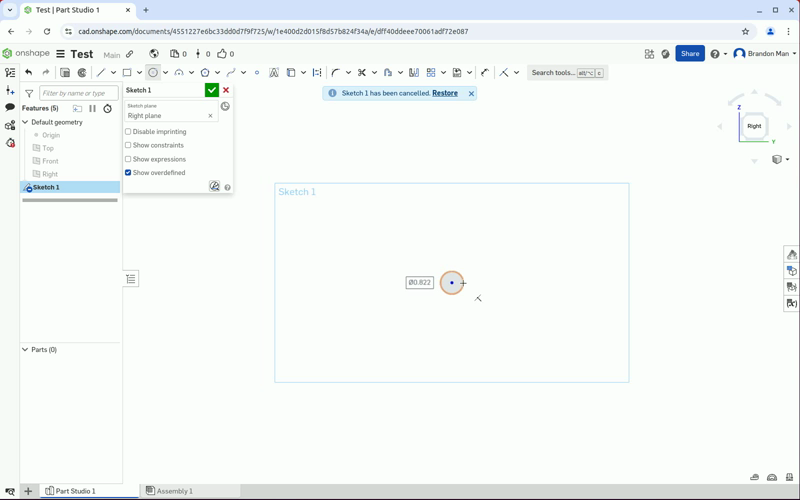
scroll(-6)
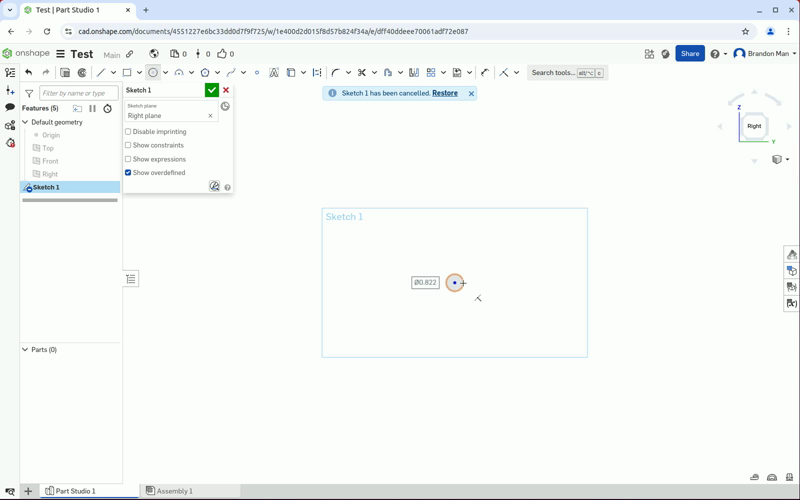
scroll(-6)
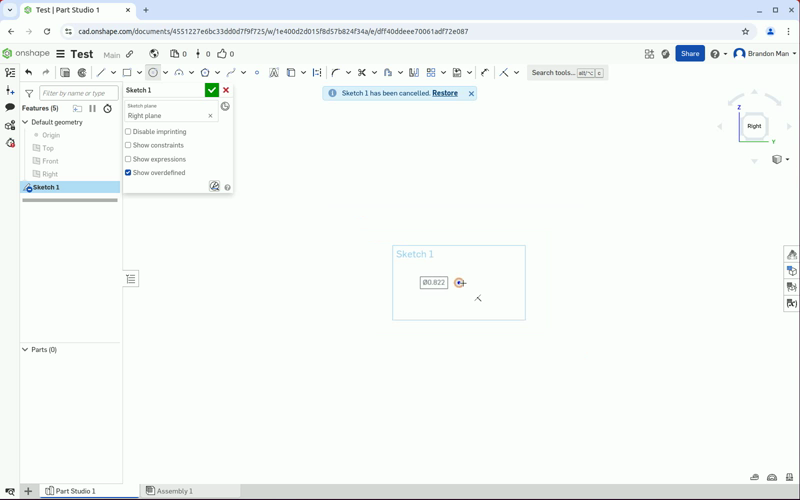
scroll(-6)
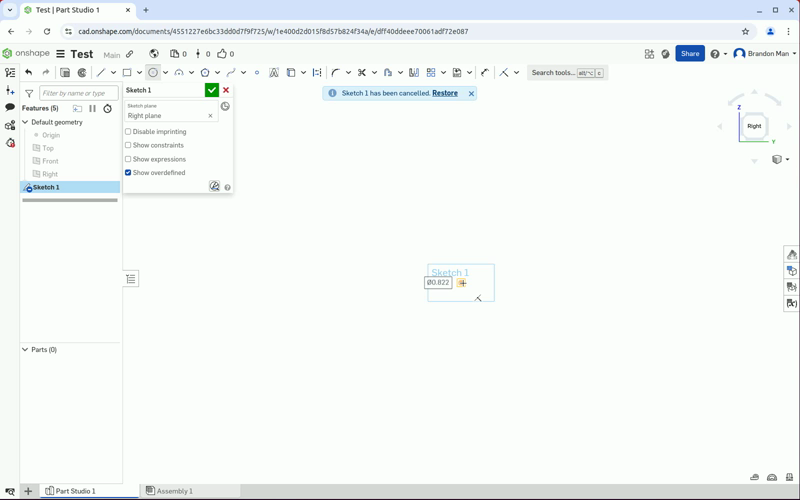
key(esc)
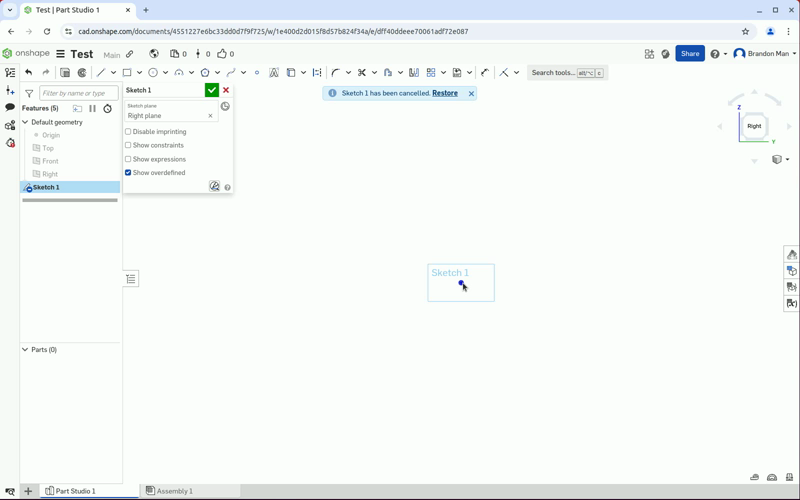
mouse_move(460, 282)
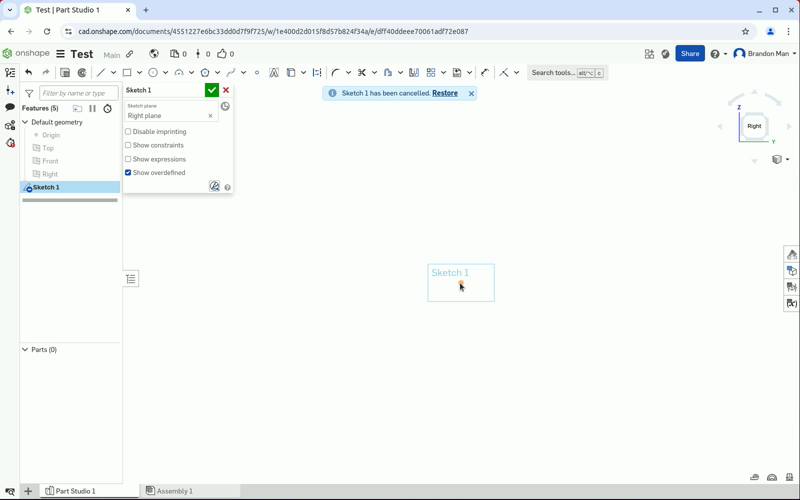
scroll(6)
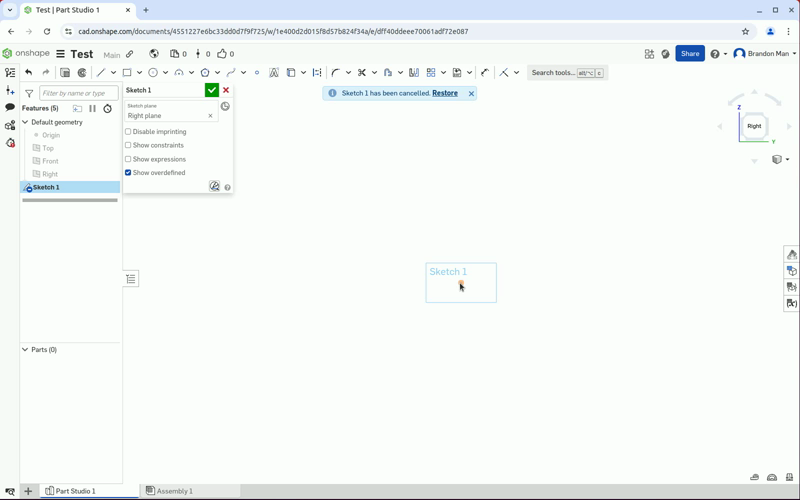
scroll(6)
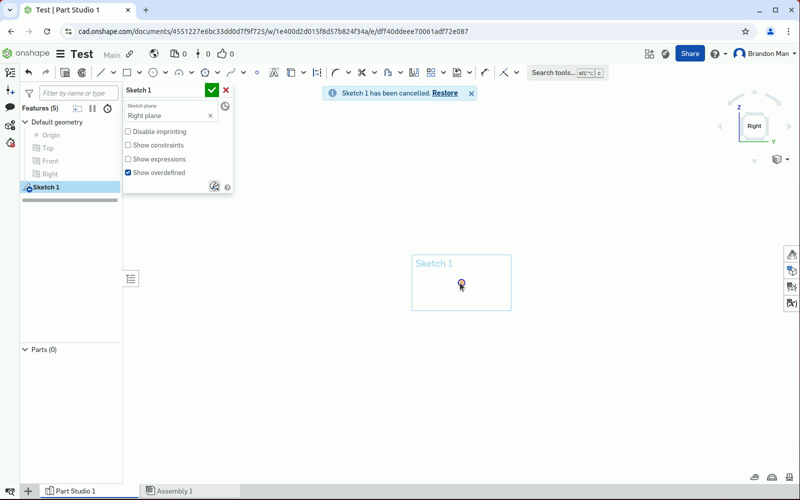
scroll(6)
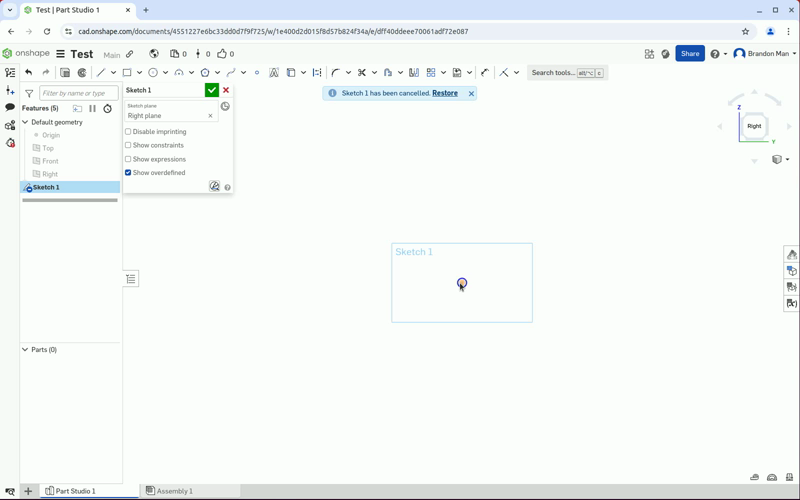
scroll(6)
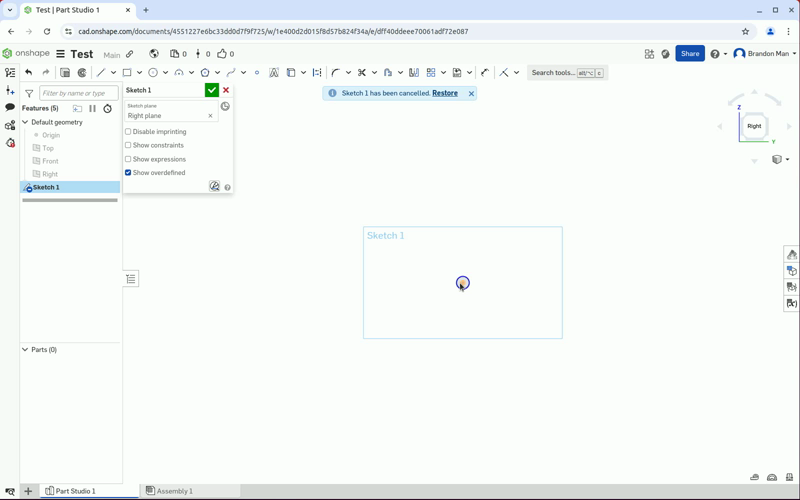
scroll(6)
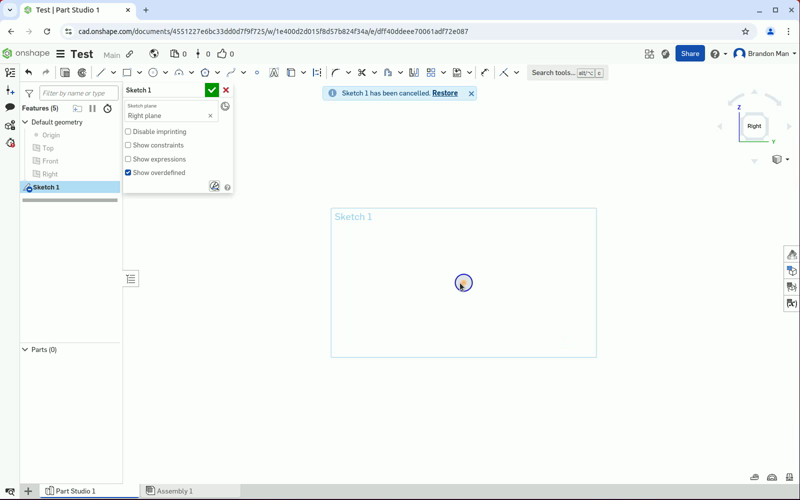
scroll(6)
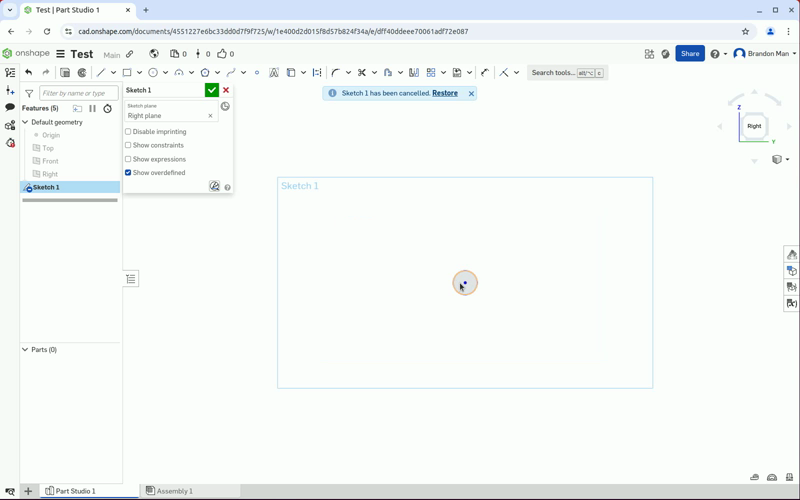
scroll(6)
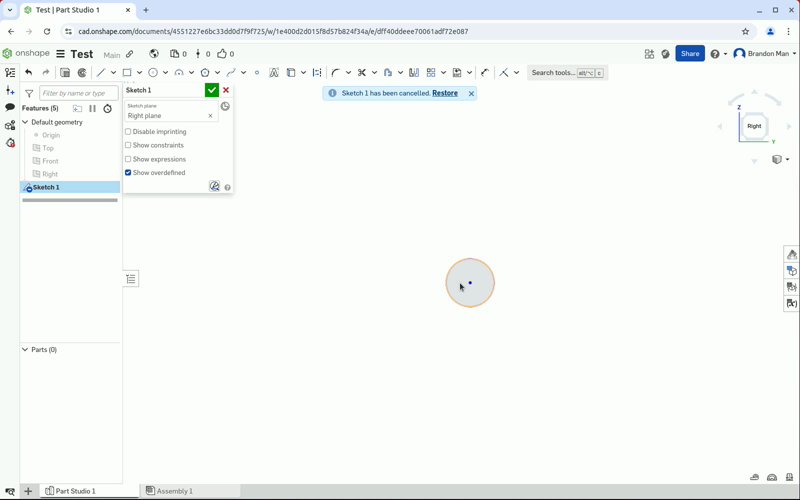
click(460, 282)
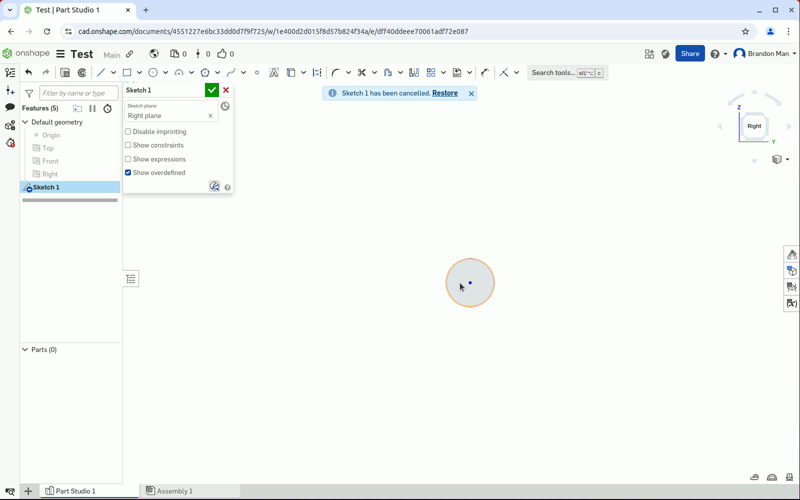
scroll(-6)
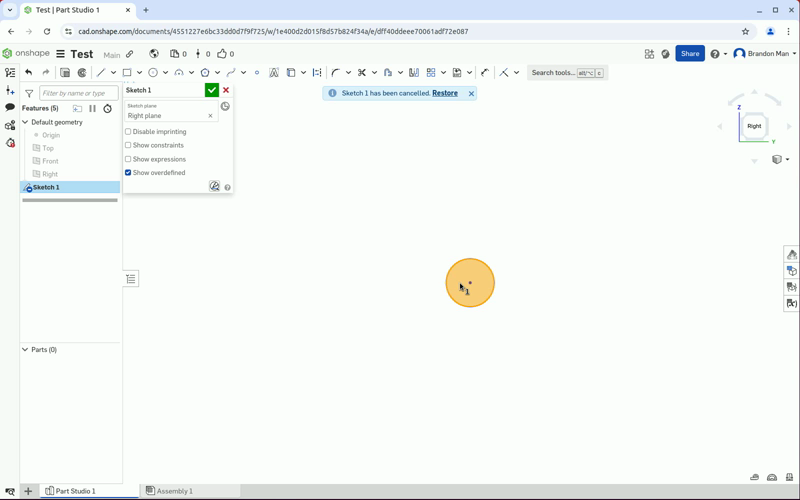
scroll(-6)
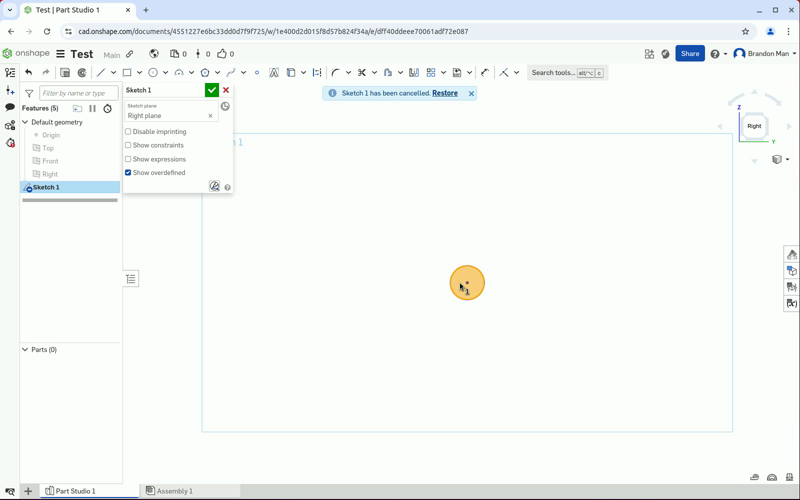
scroll(-6)
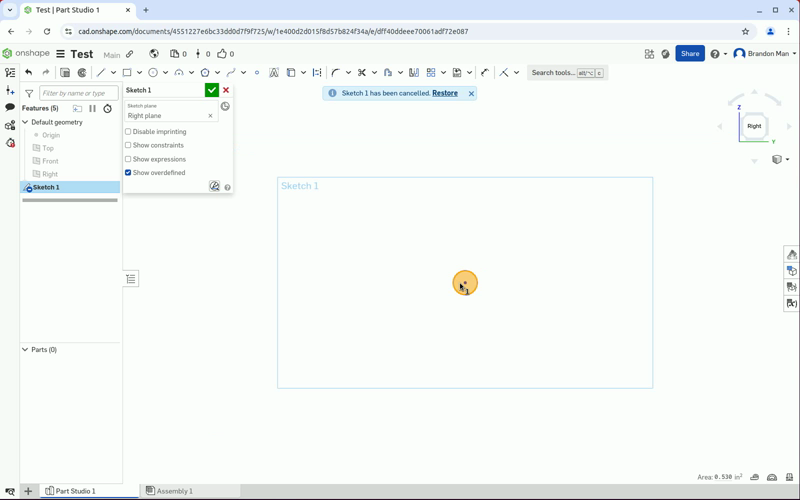
scroll(-6)
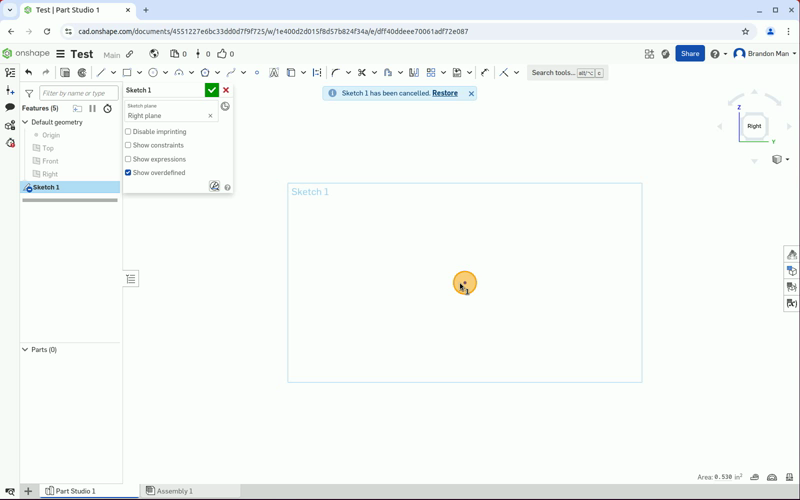
scroll(-6)
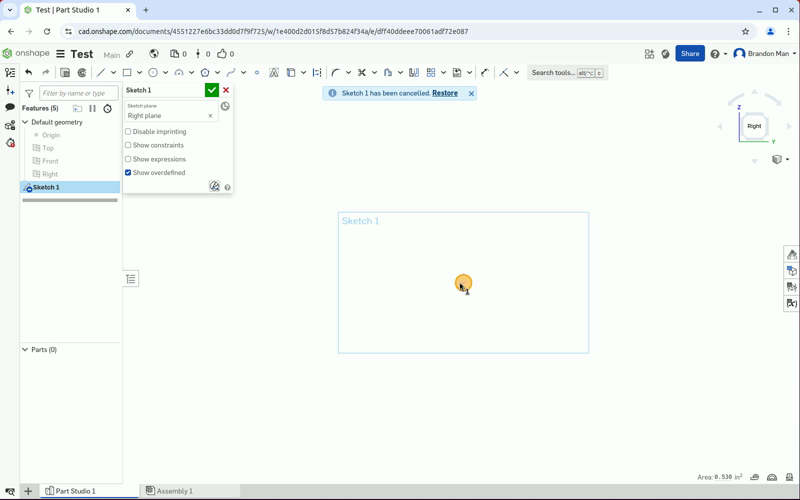
scroll(-6)
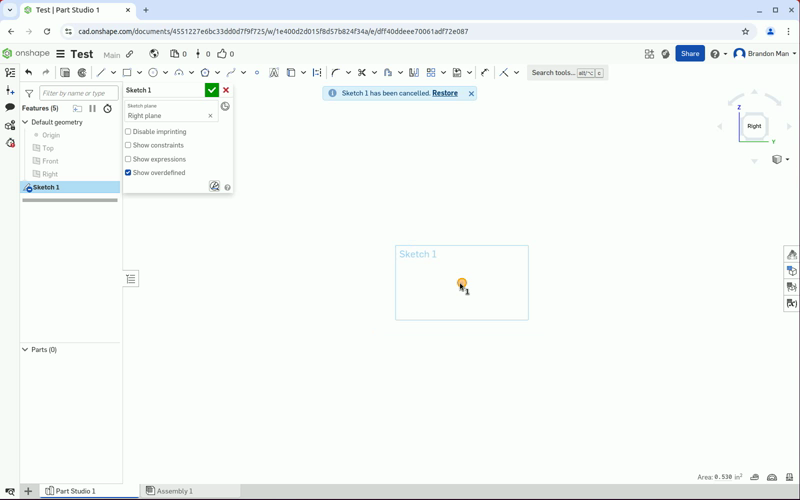
scroll(-6)
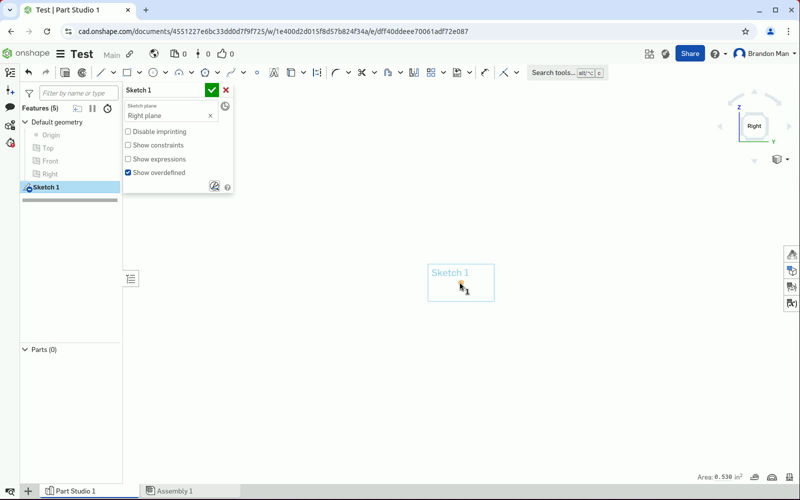
mouse_move(73, 352)
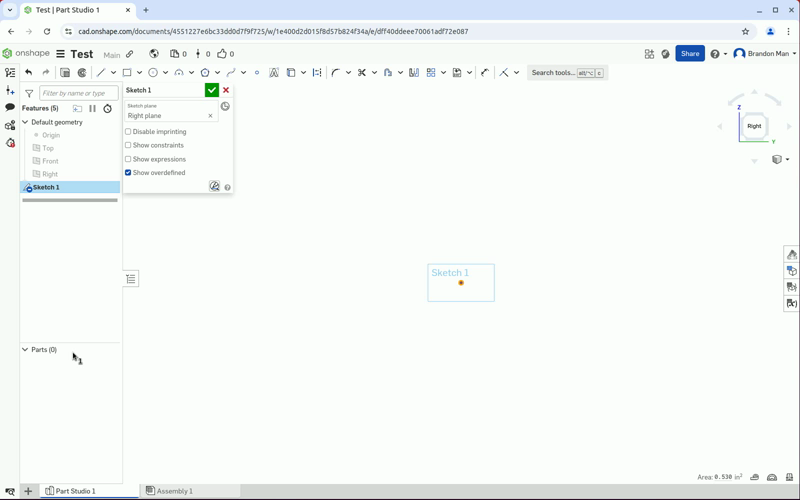
key(shift+y)
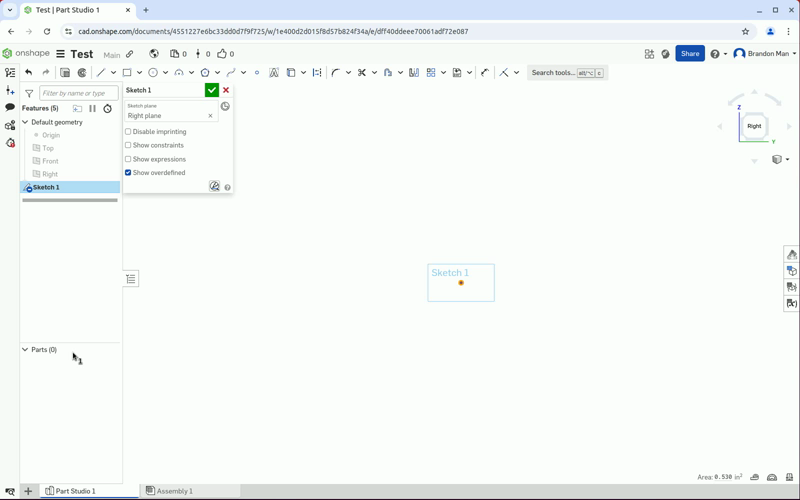
key(shift+e)
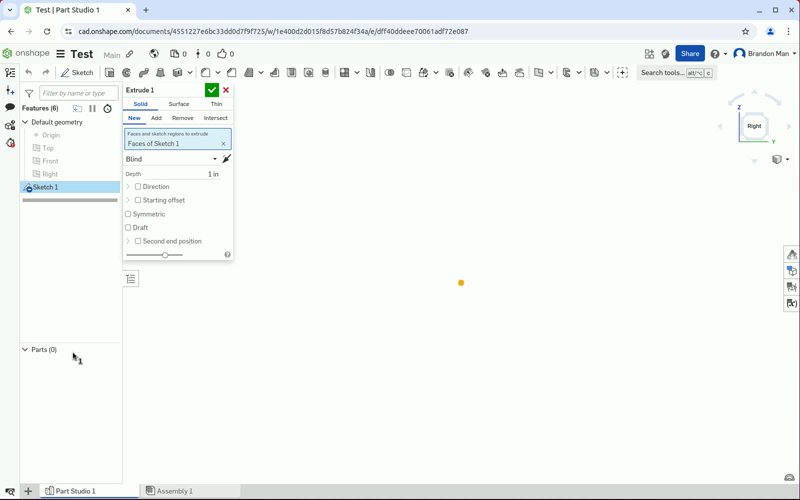
mouse_move(143, 106)
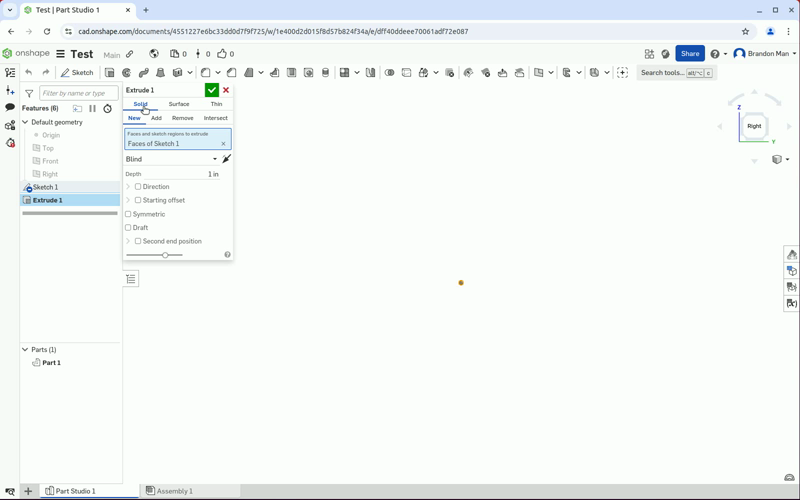
click(143, 106)
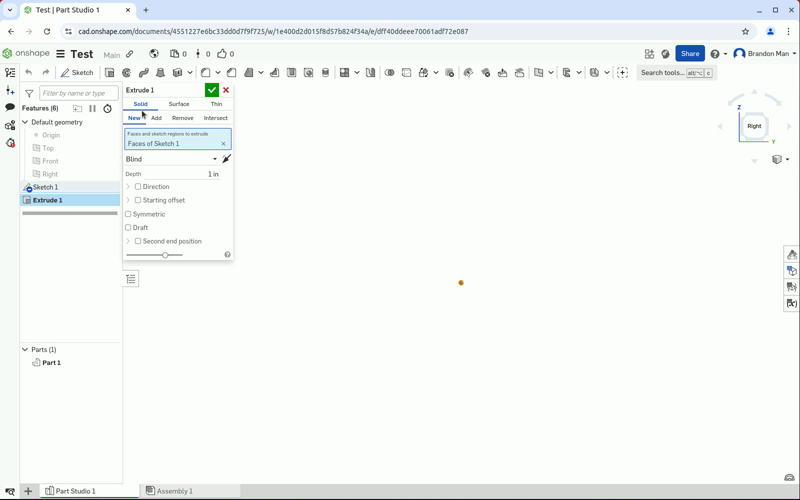
mouse_move(137, 120)
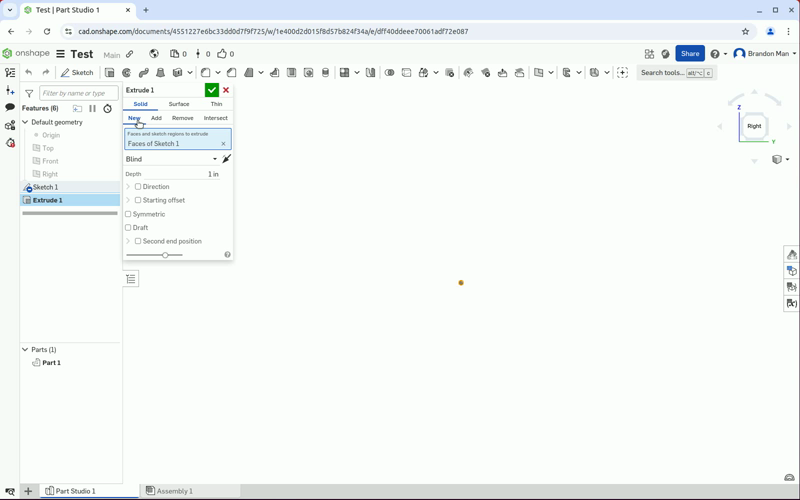
click(137, 120)
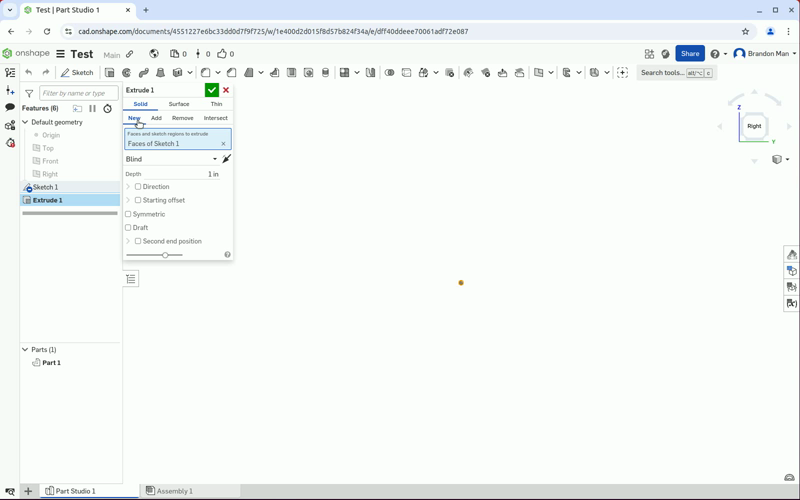
key(tab, 4)
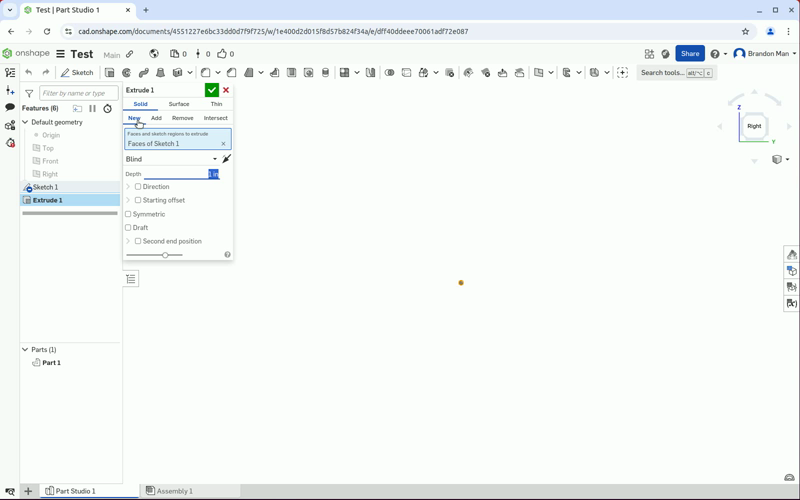
text(-23.108)
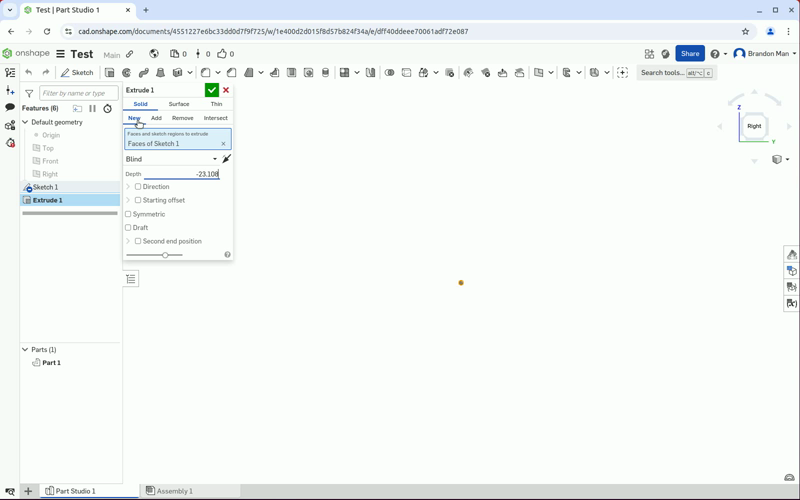
key(enter)
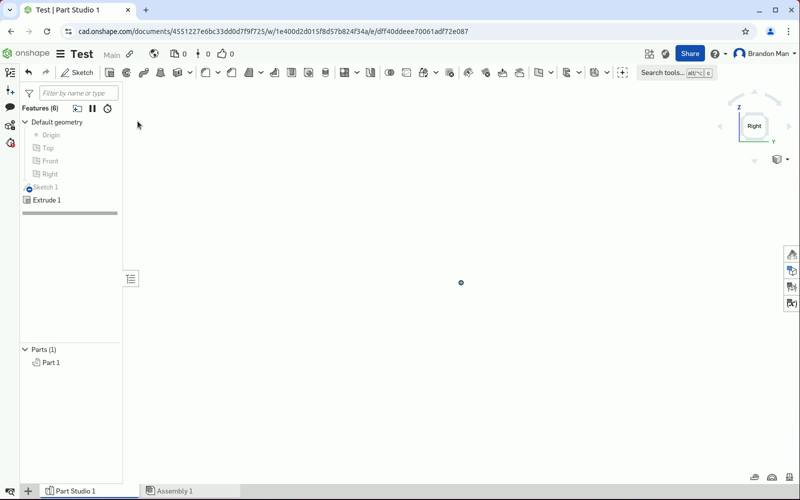
key(shift+h)
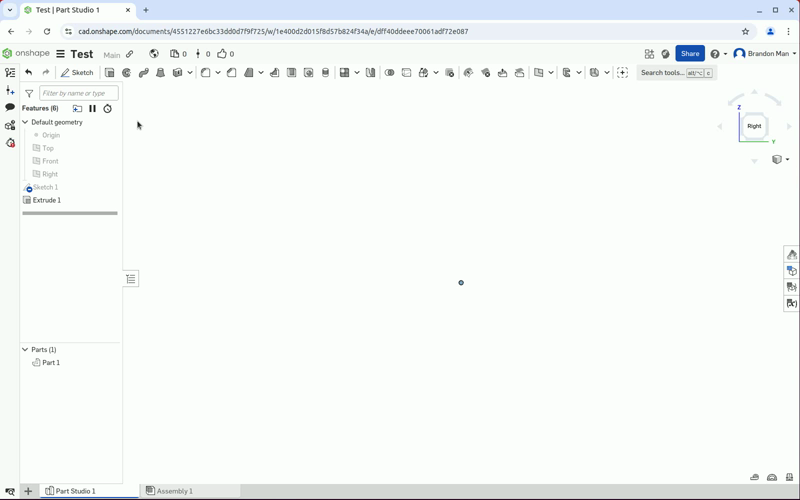
key(shift+h)
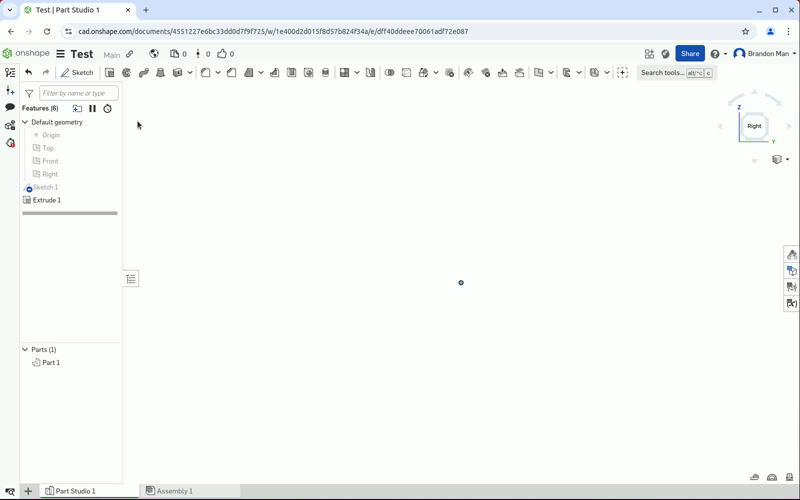
mouse_move(73, 189)
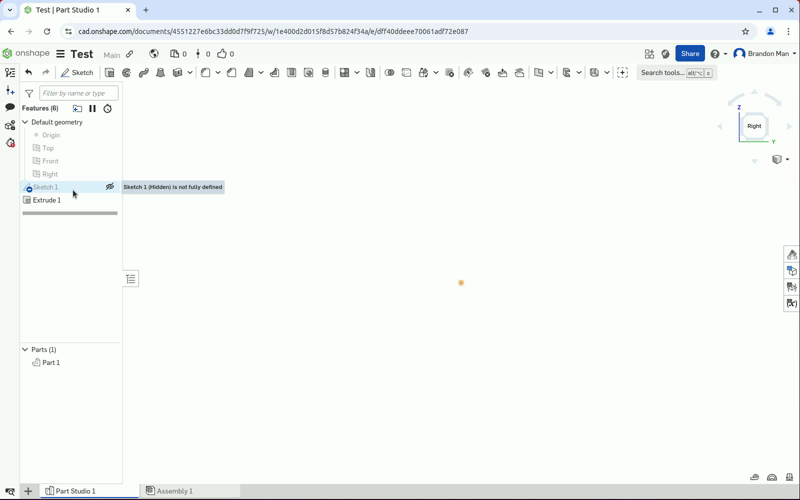
click(73, 189)
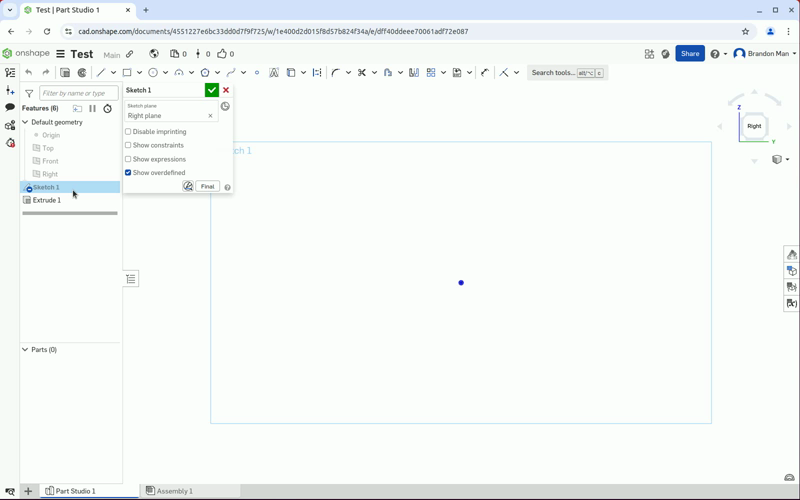
mouse_move(229, 92)
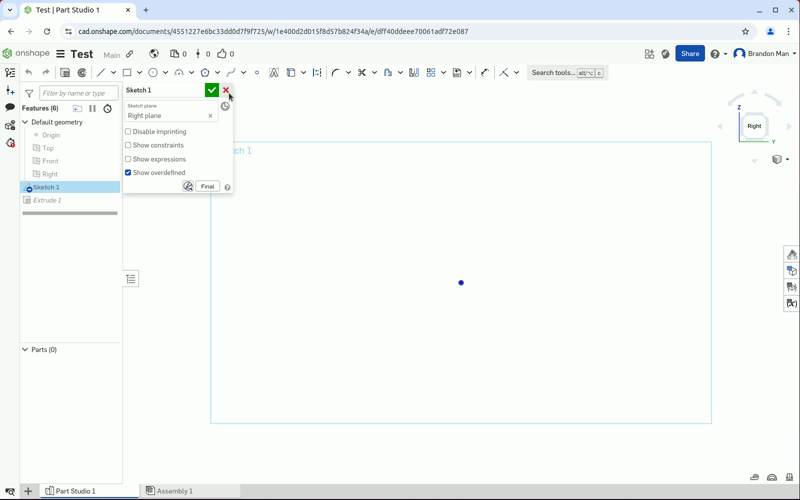
click(229, 92)
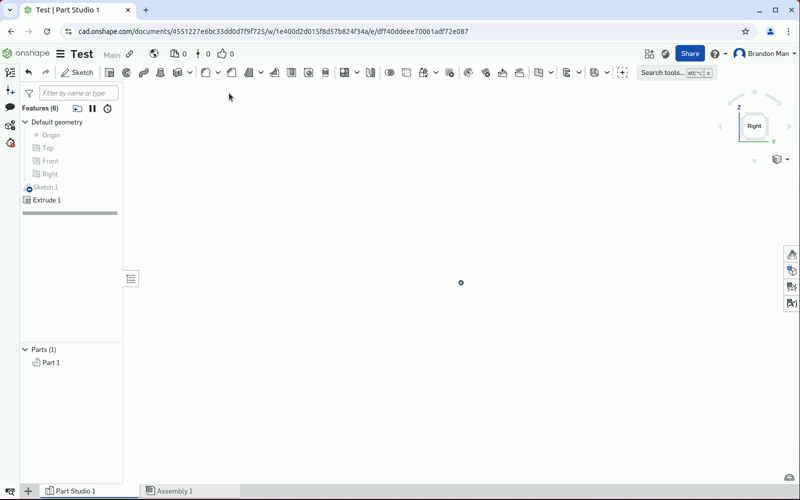
mouse_move(73, 352)
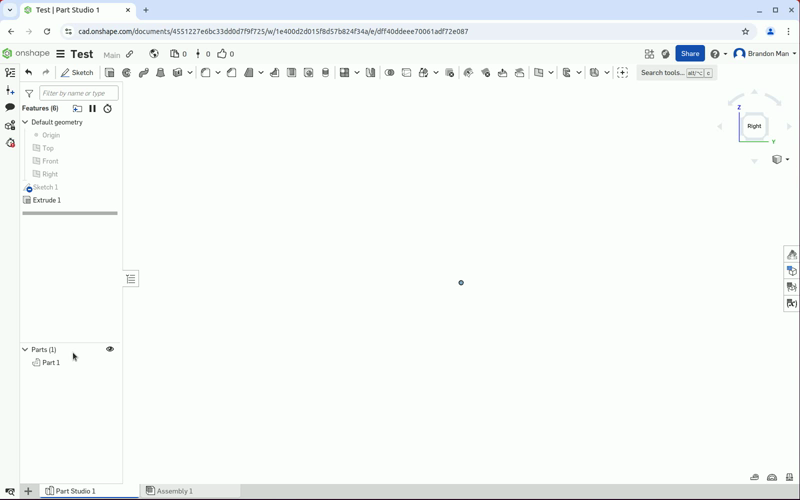
key(y)
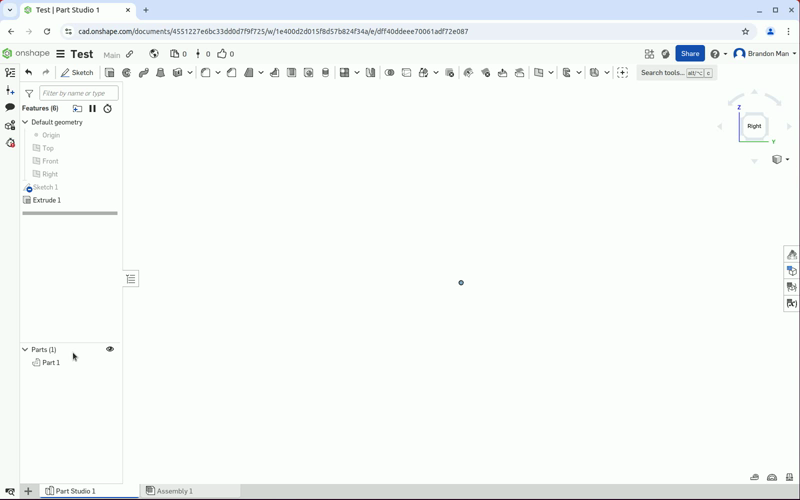
key(shift+p)
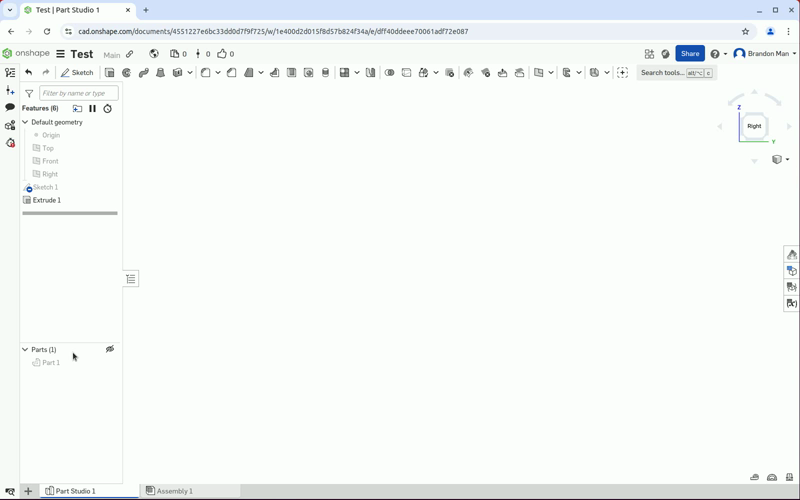
key(space)
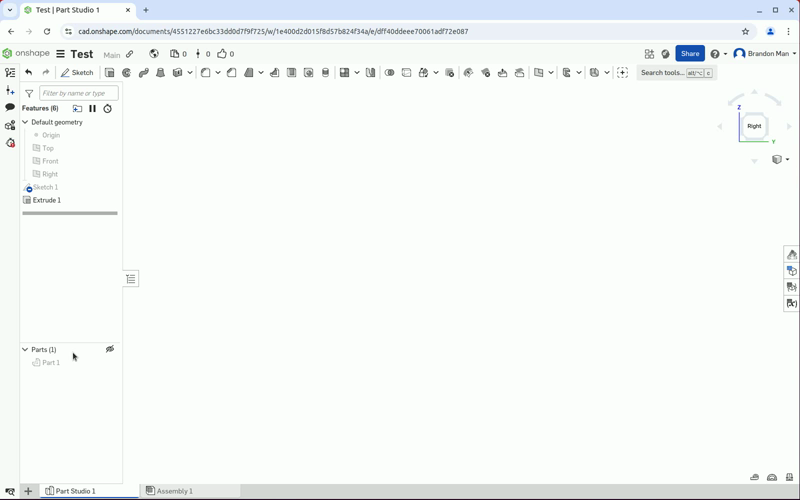
key_down(shift)
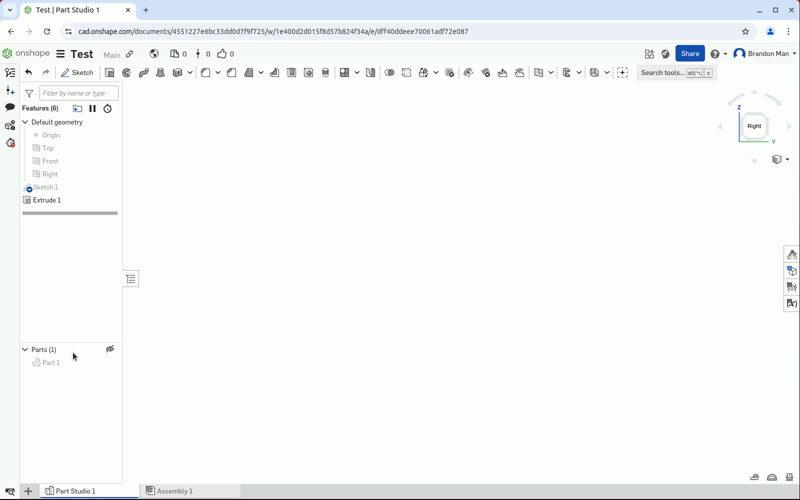
key(right)
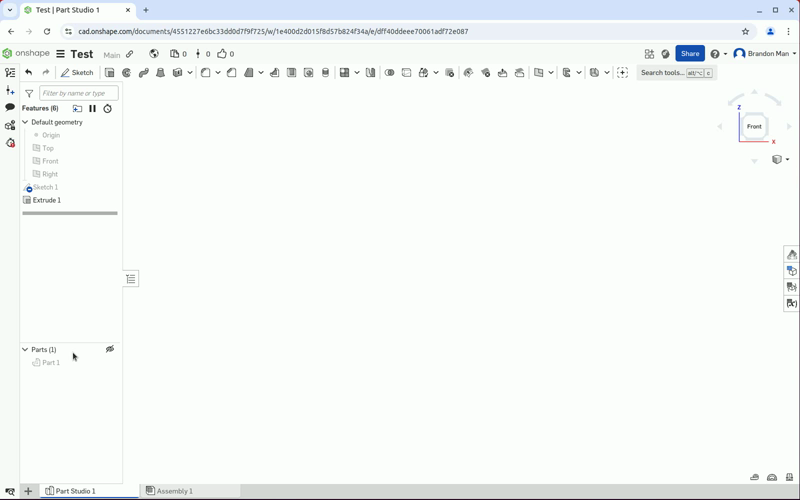
key_up(shift)
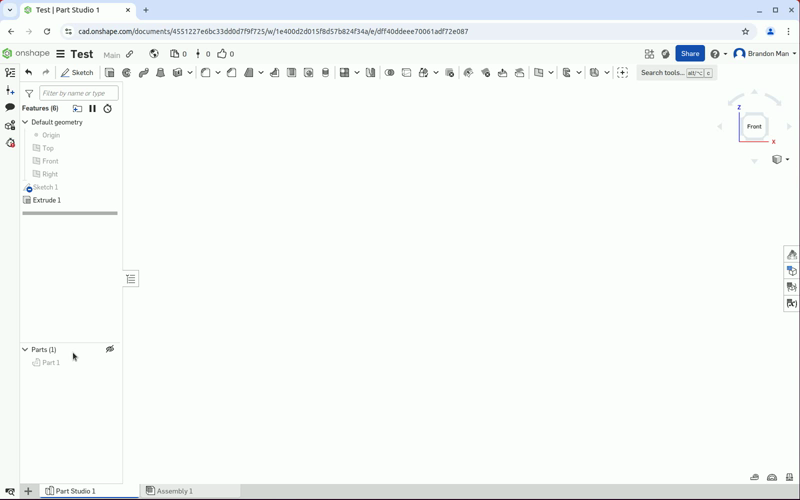
key(space)
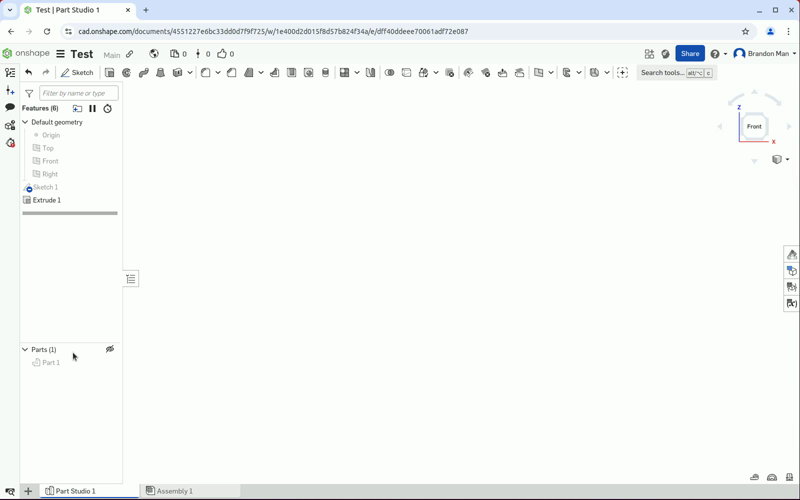
key_down(shift)
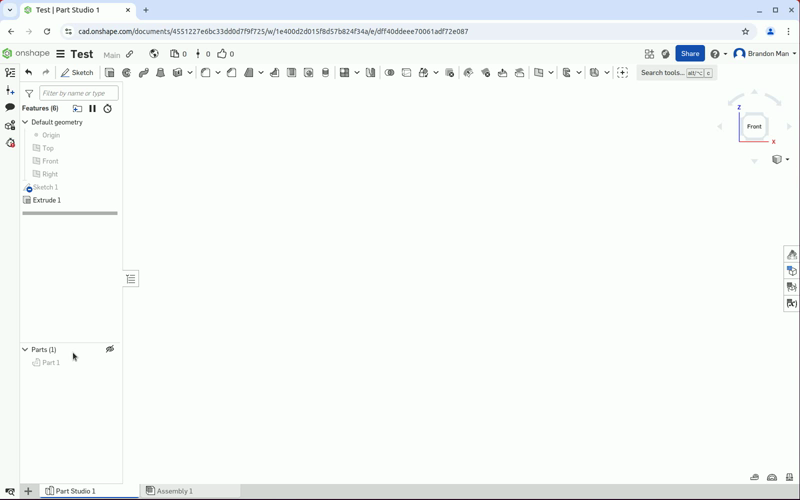
key(down)
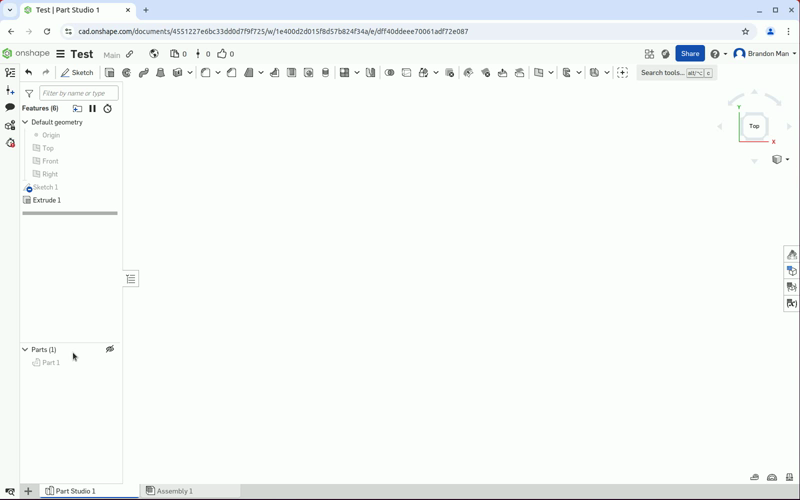
key_up(shift)
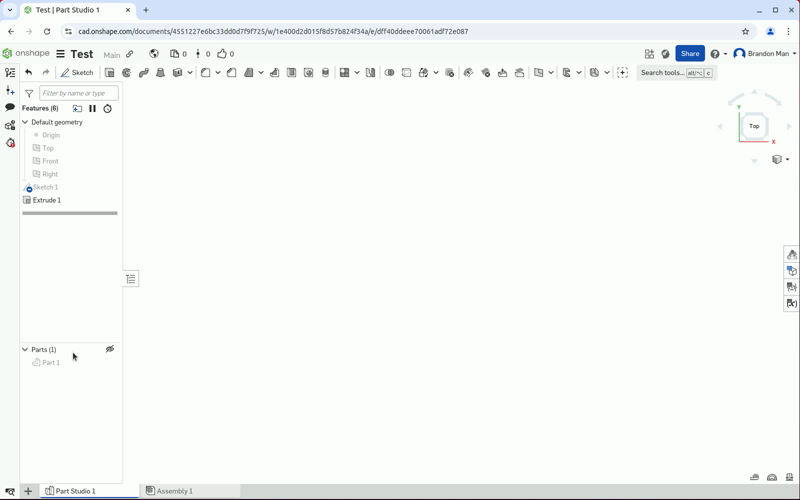
mouse_move(73, 352)
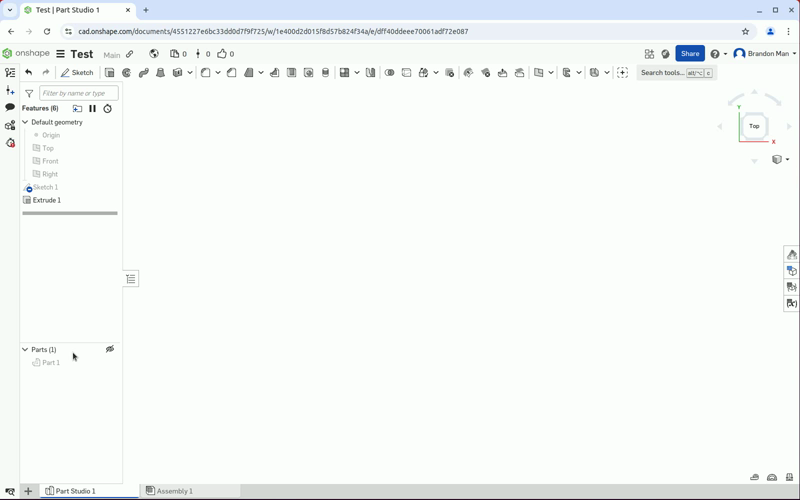
key(shift+y)
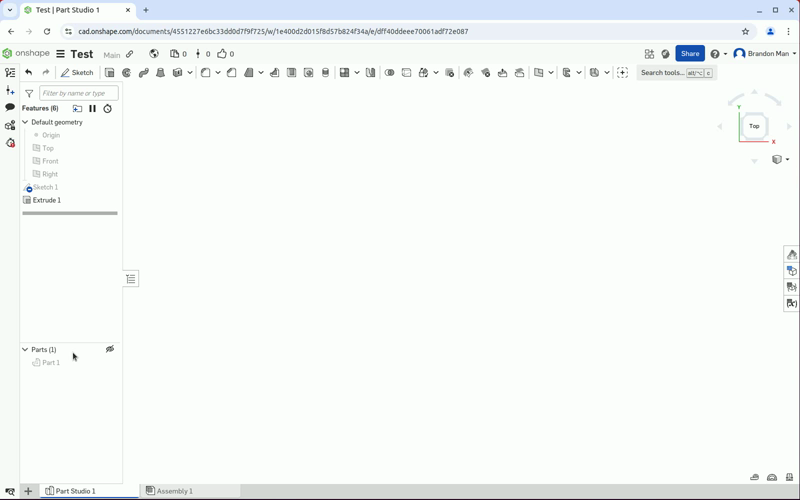
key(shift+s)
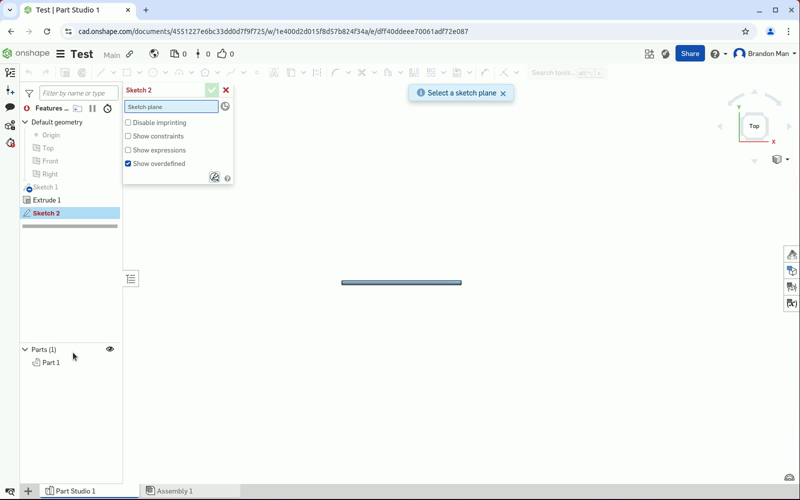
mouse_move(73, 150)
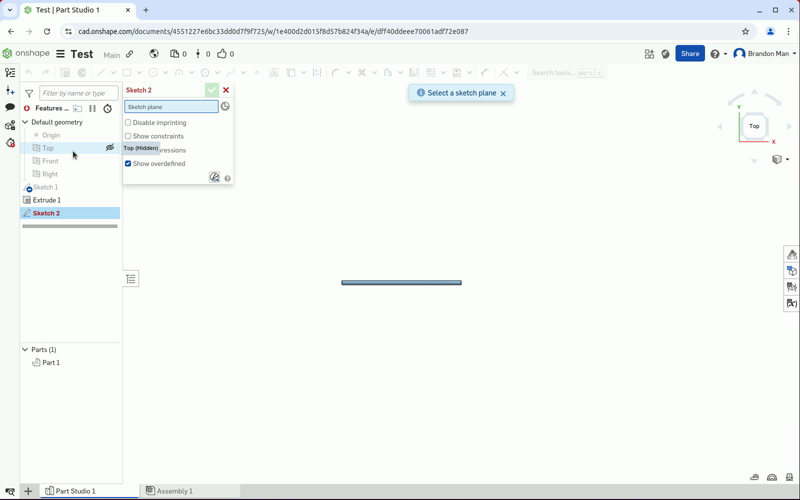
click(73, 150)
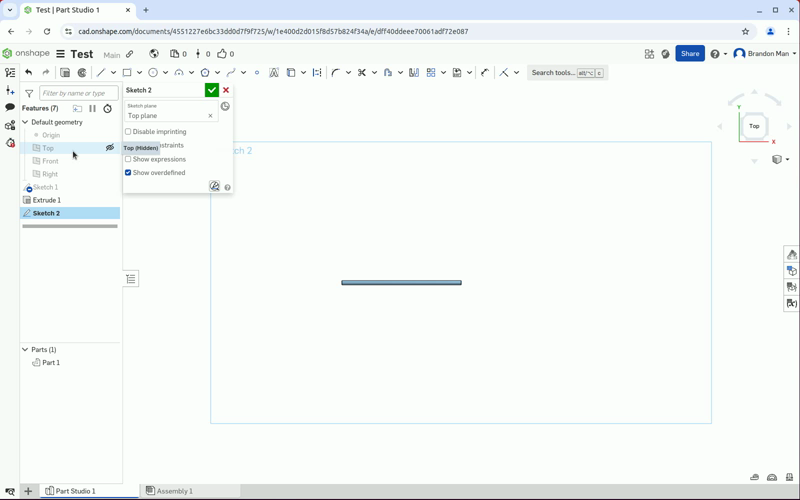
mouse_move(73, 352)
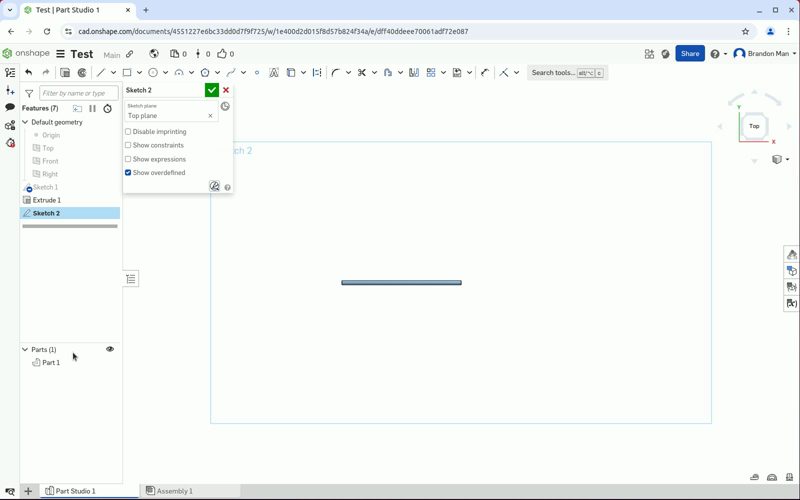
key(y)
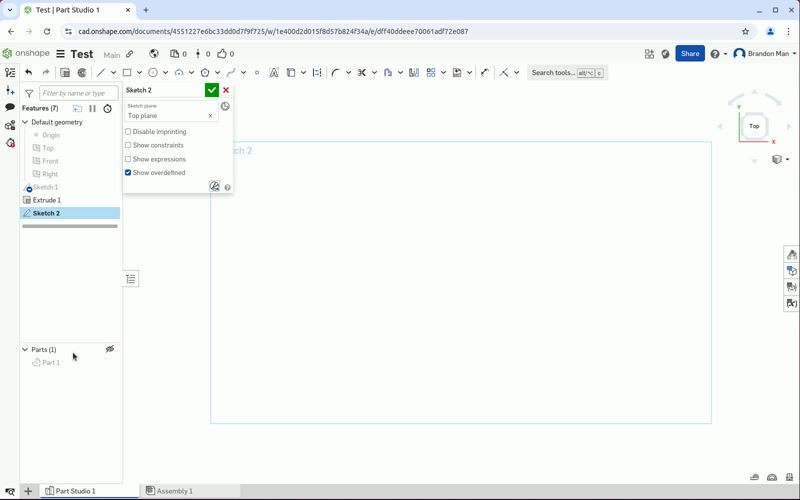
key(c)
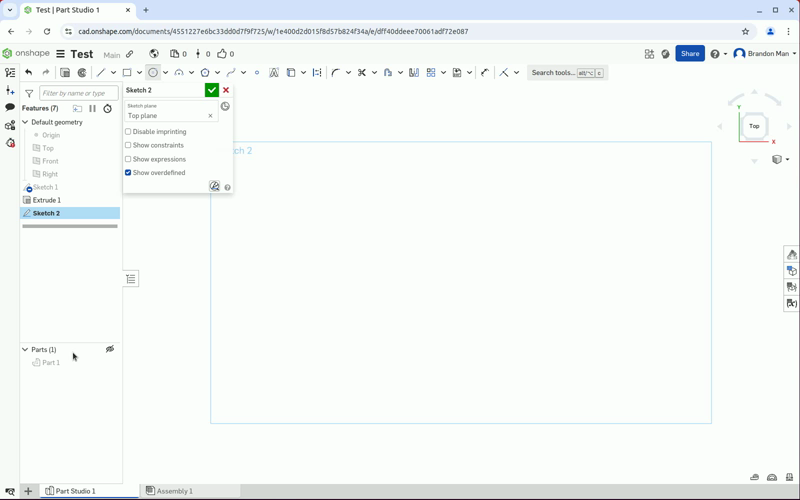
key_down(shift)
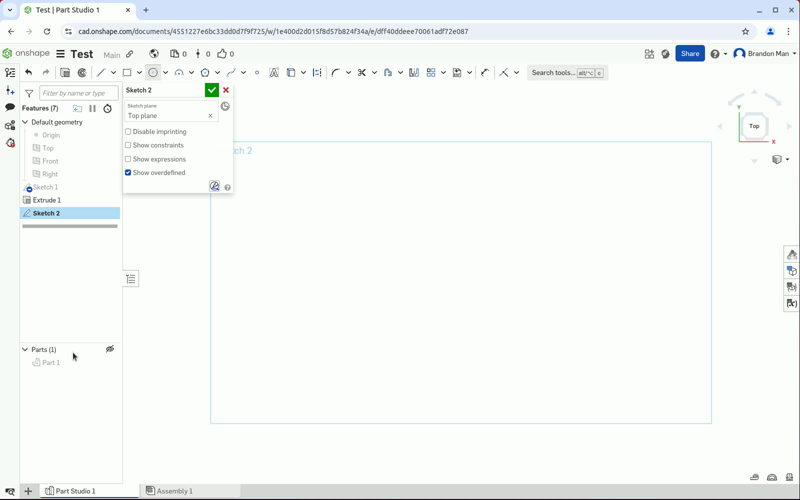
mouse_move(381, 282)
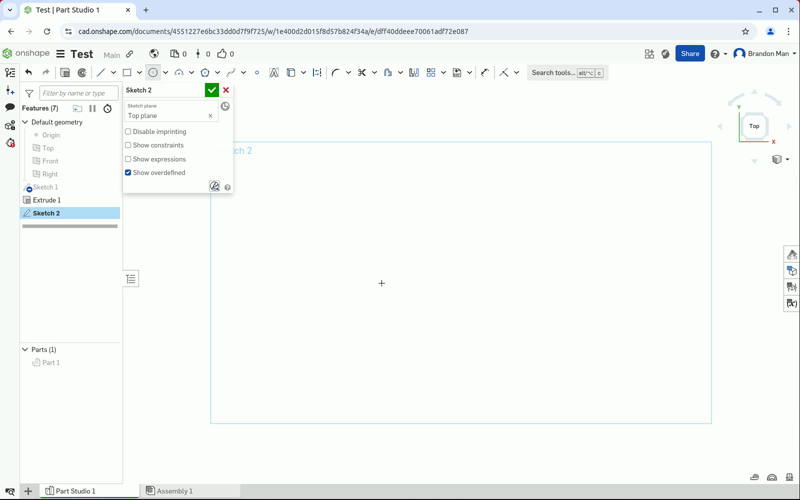
click(381, 282)
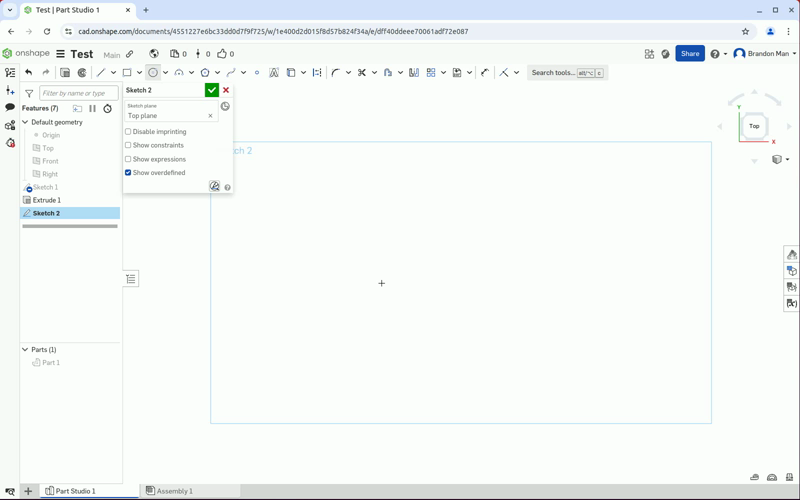
key_up(shift)
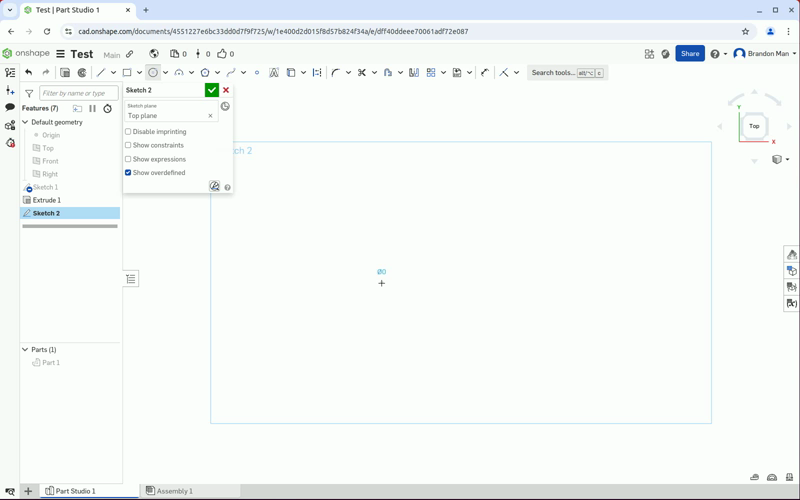
mouse_move(383, 282)
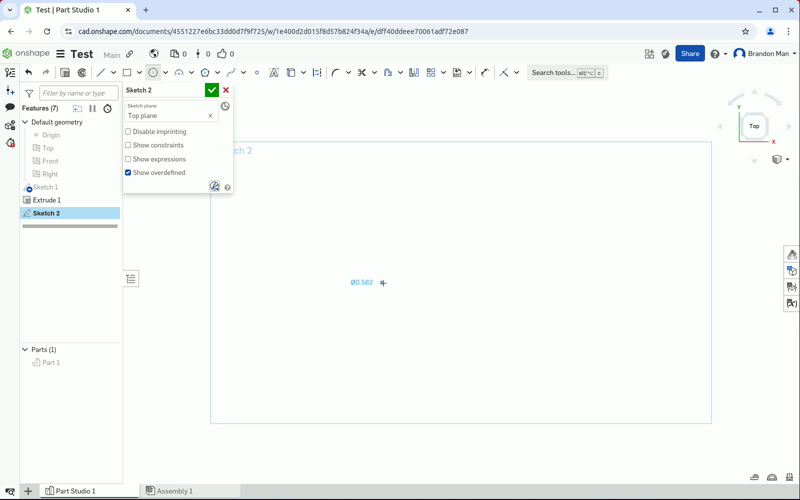
scroll(6)
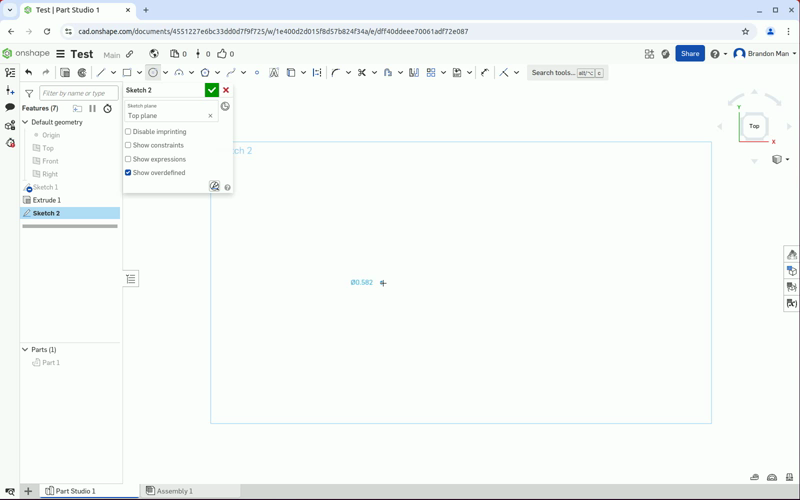
scroll(6)
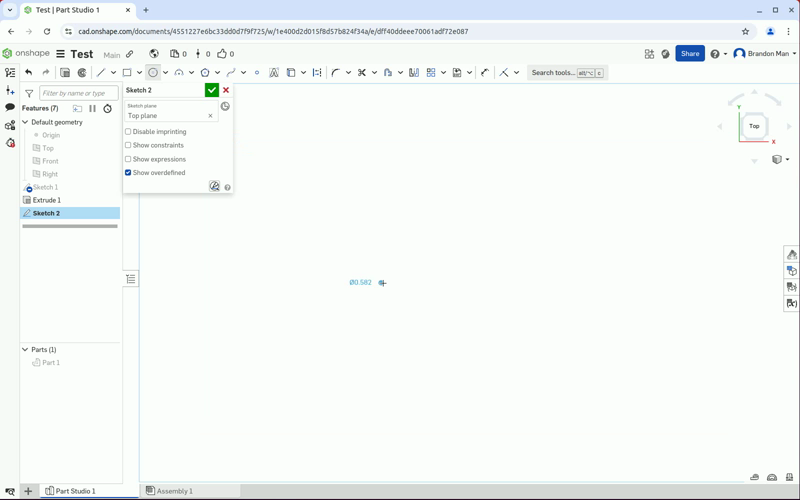
scroll(6)
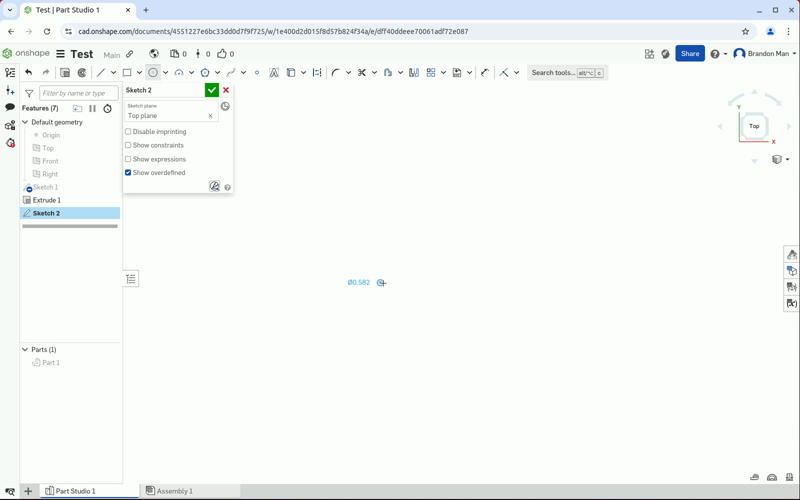
scroll(6)
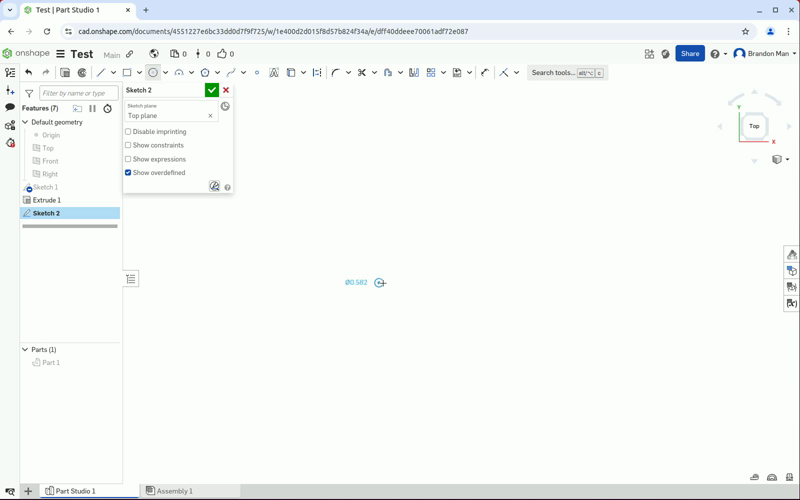
scroll(6)
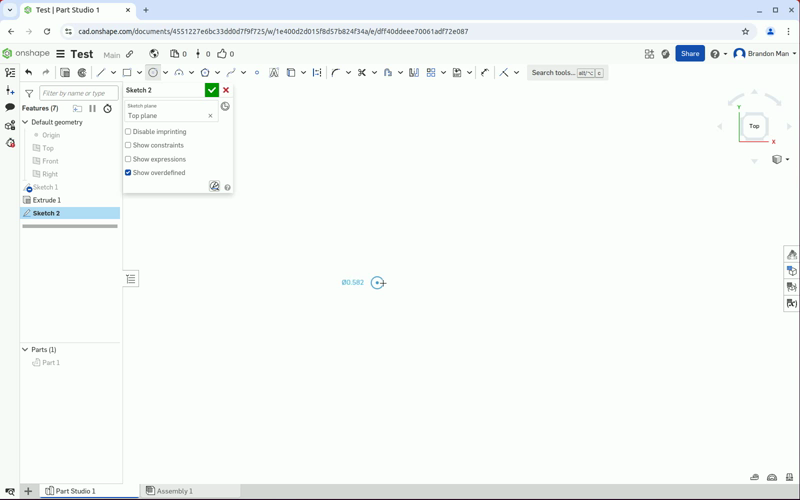
scroll(6)
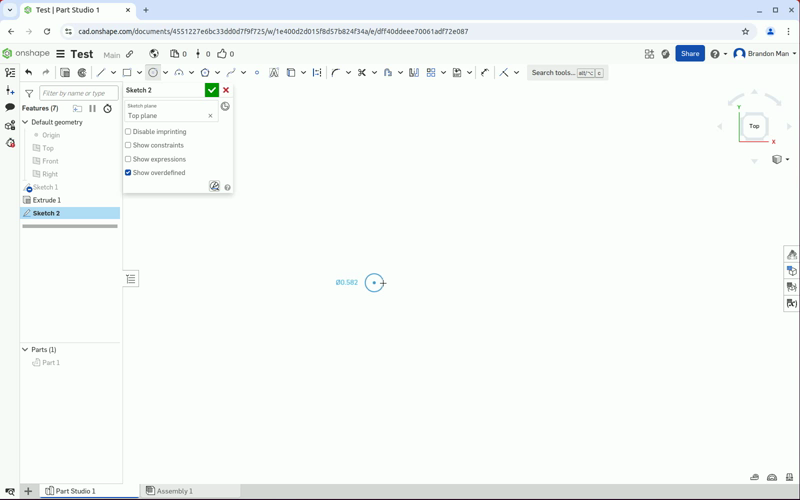
scroll(6)
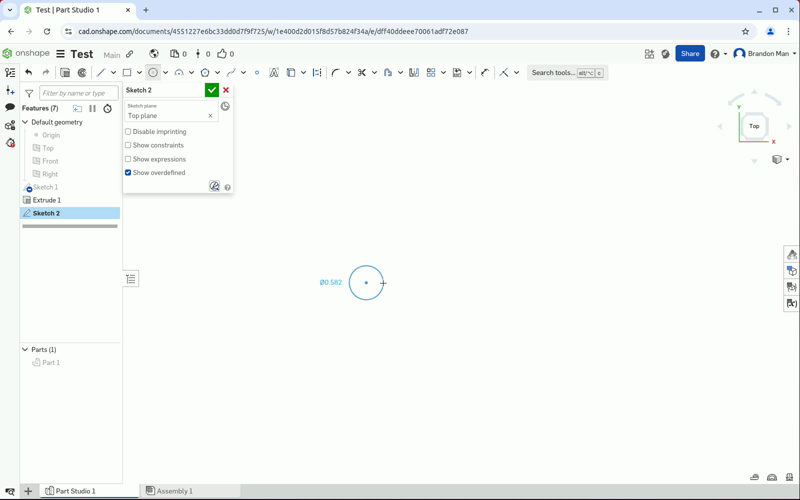
click(383, 282)
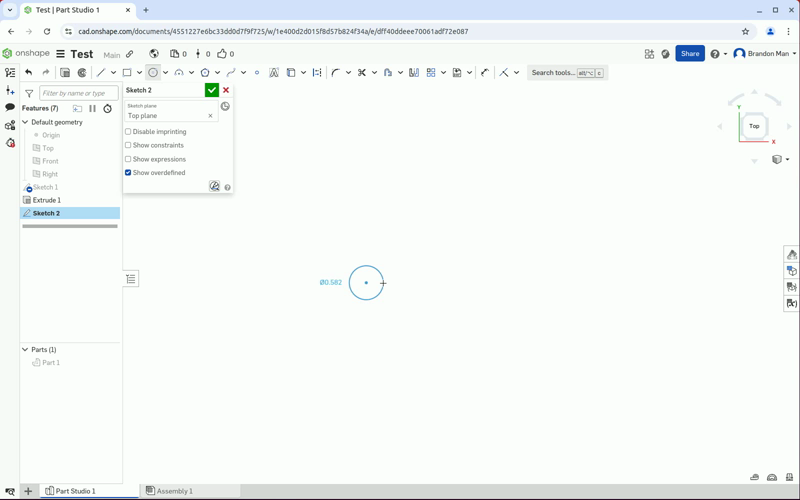
scroll(-6)
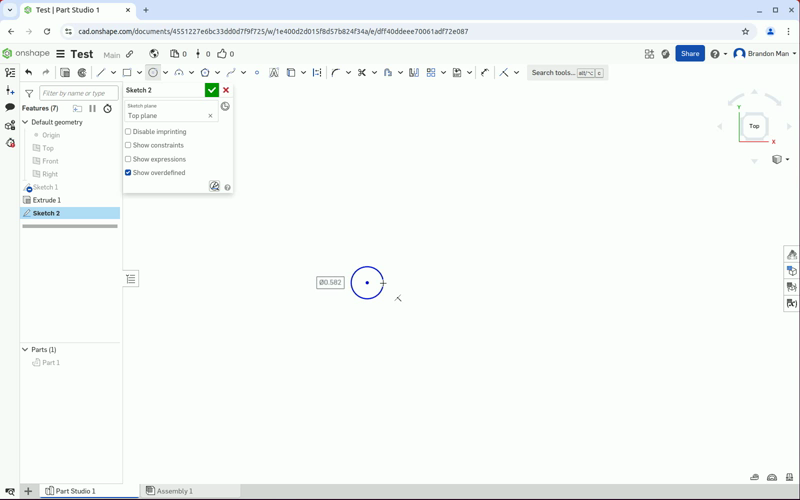
scroll(-6)
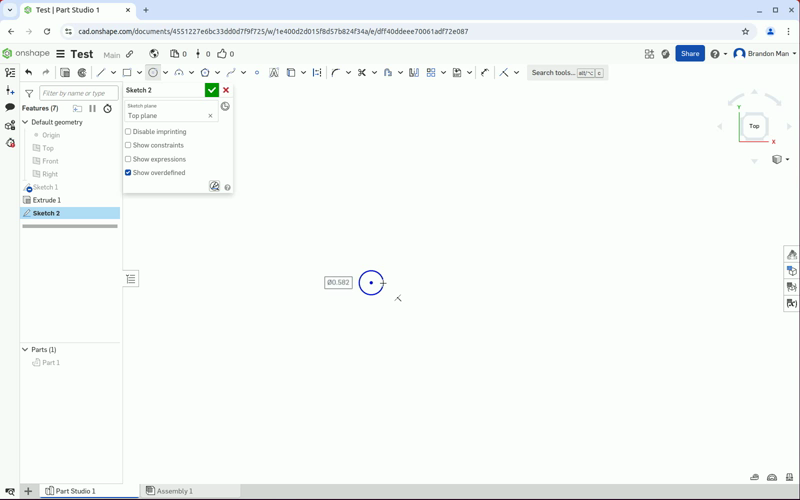
scroll(-6)
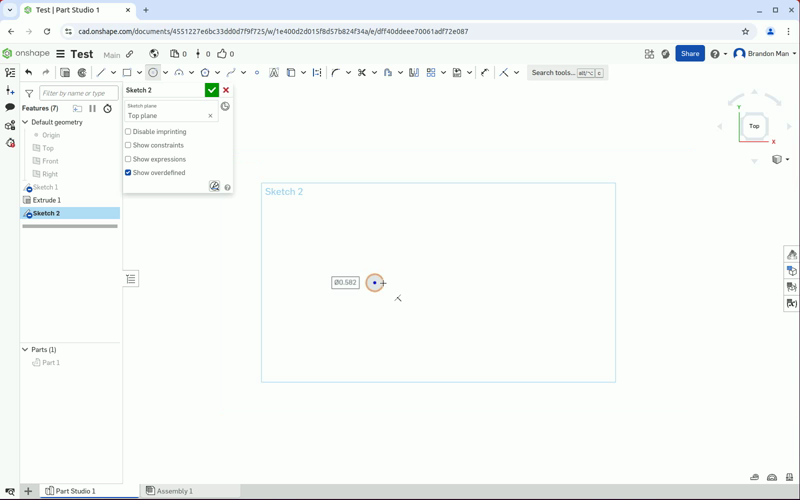
scroll(-6)
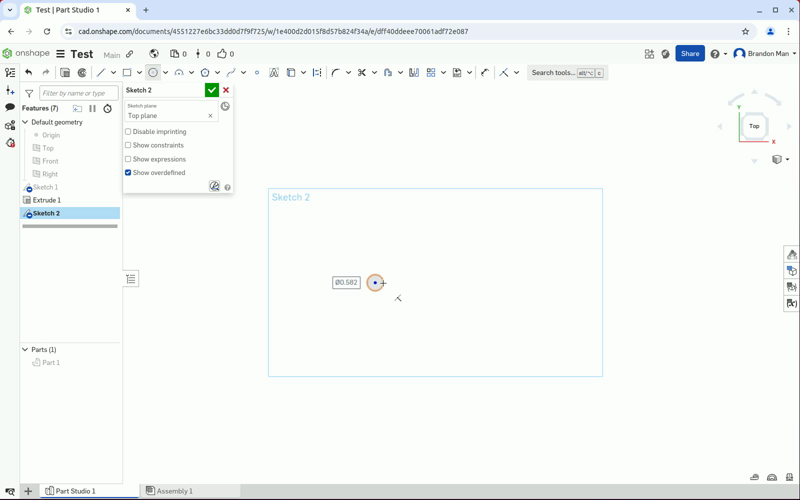
scroll(-6)
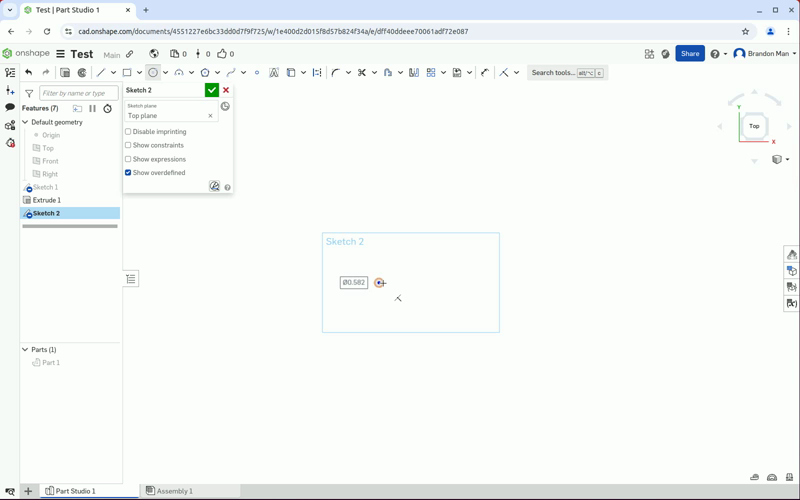
scroll(-6)
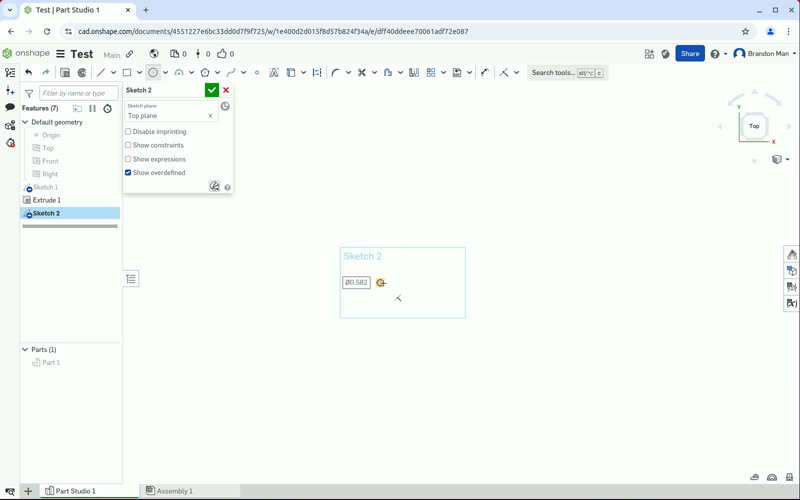
scroll(-6)
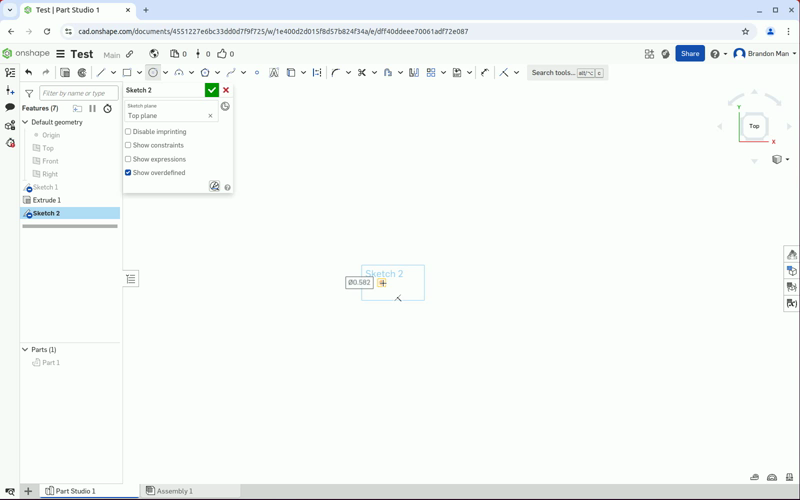
key(esc)
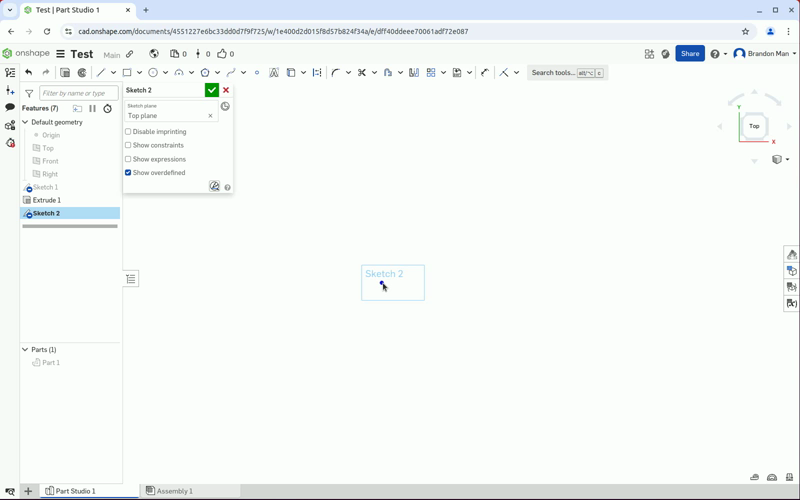
mouse_move(380, 282)
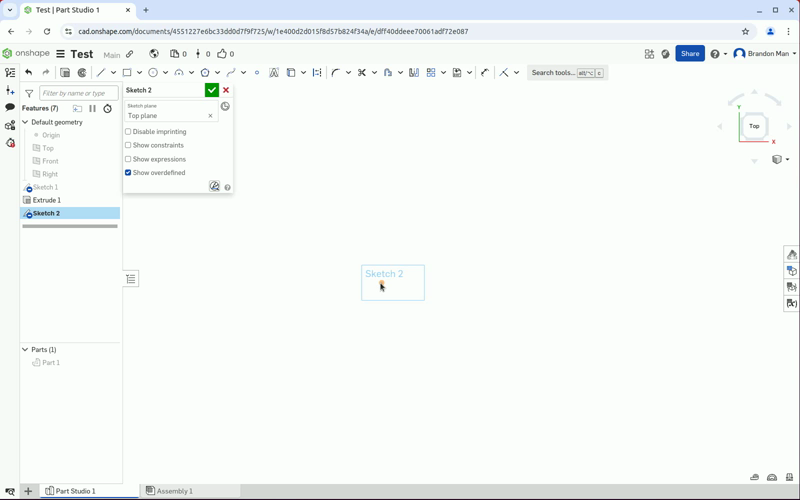
scroll(6)
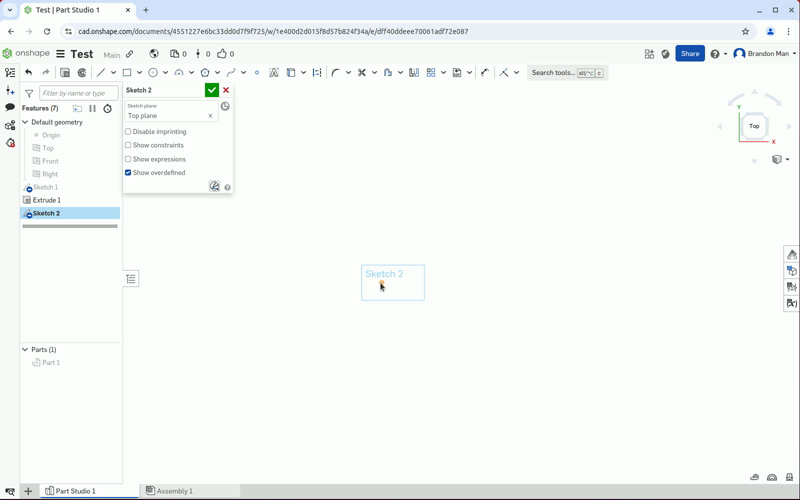
scroll(6)
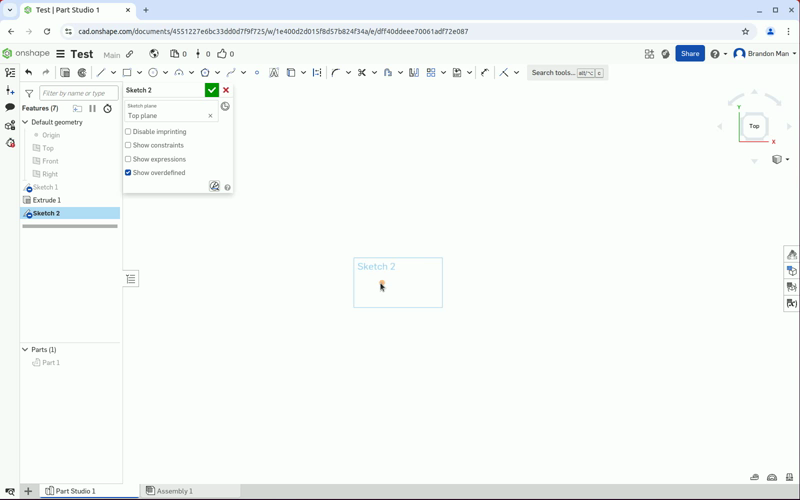
scroll(6)
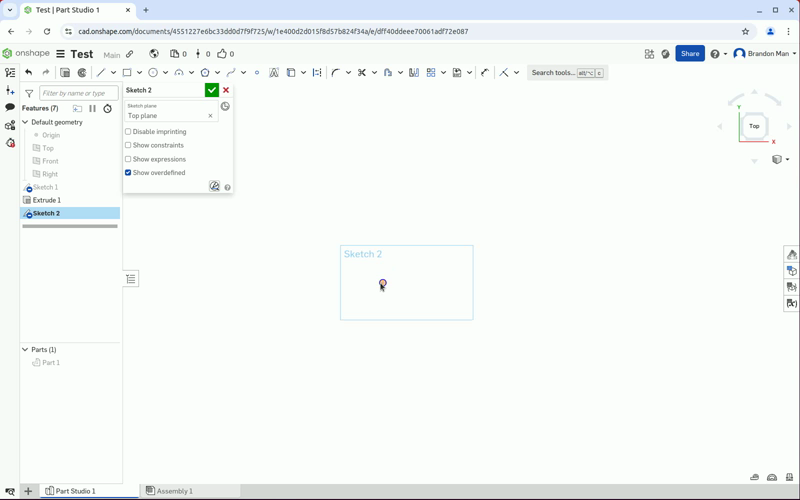
scroll(6)
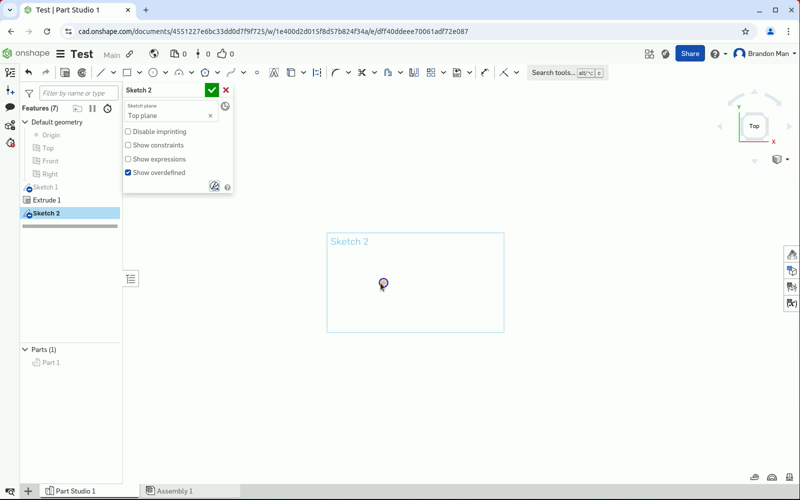
scroll(6)
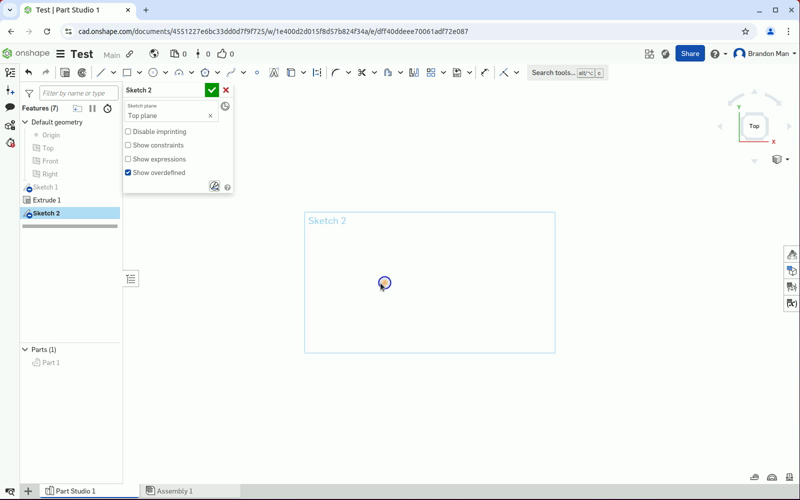
scroll(6)
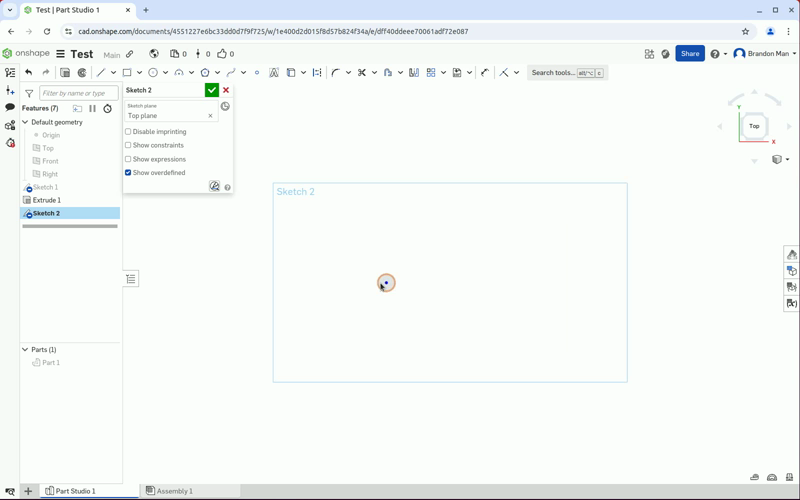
scroll(6)
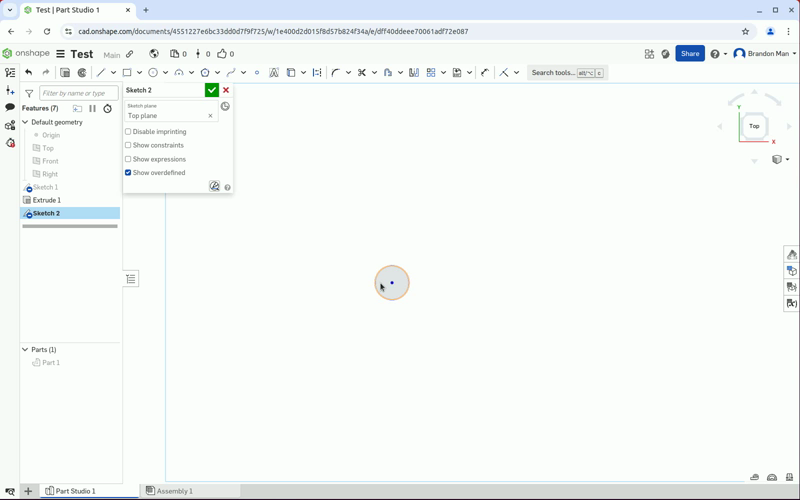
click(380, 282)
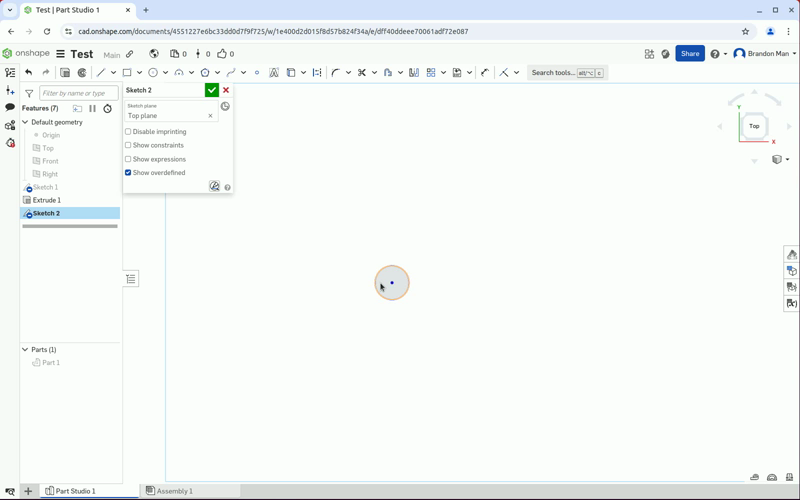
scroll(-6)
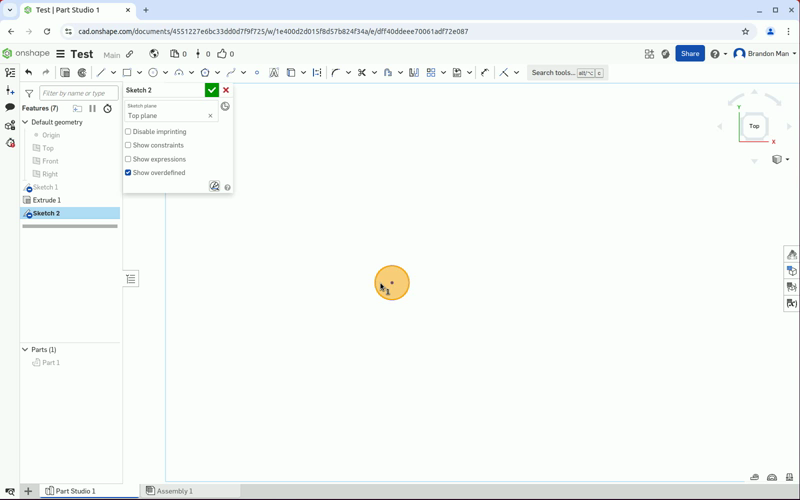
scroll(-6)
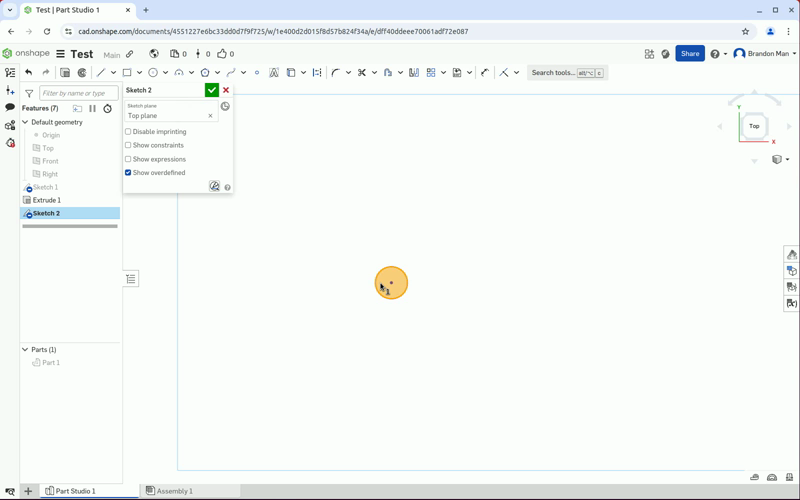
scroll(-6)
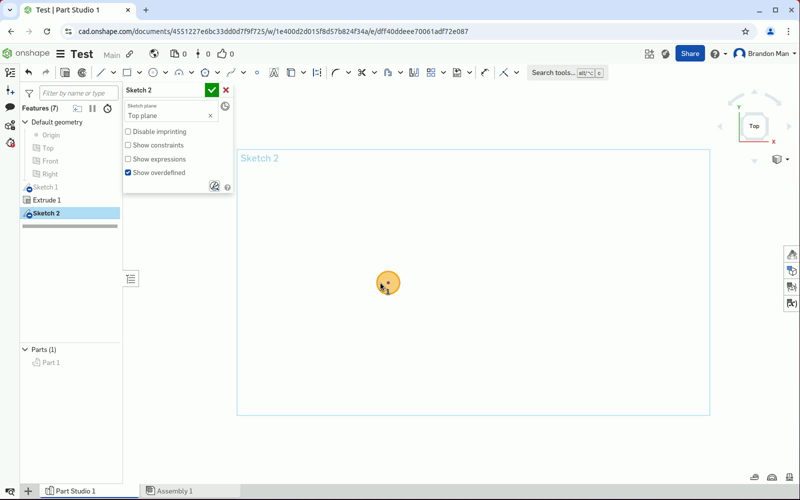
scroll(-6)
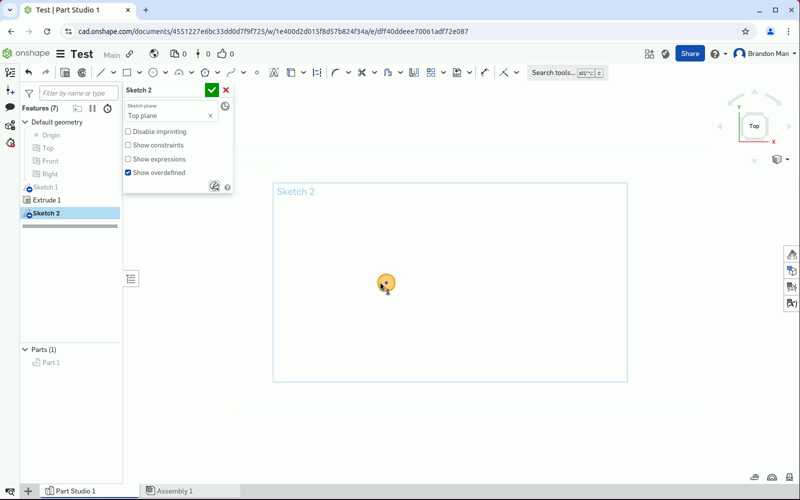
scroll(-6)
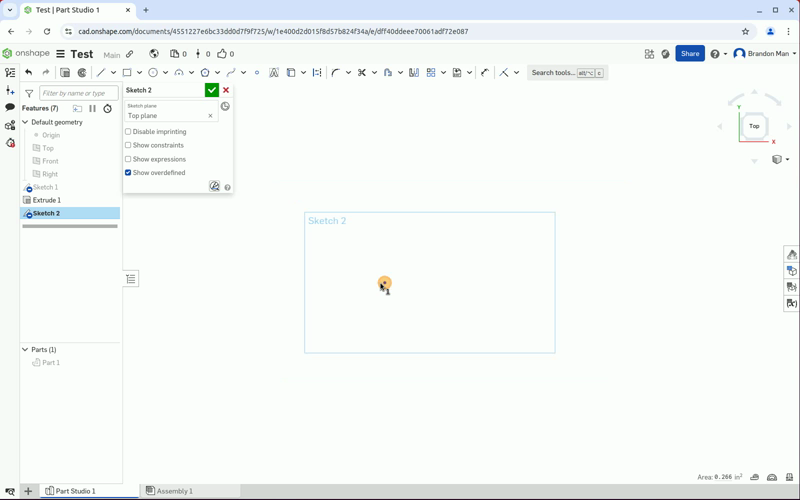
scroll(-6)
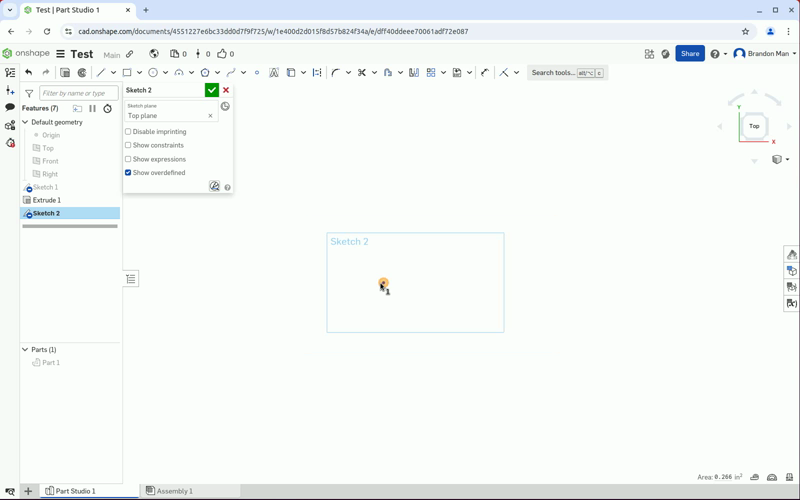
scroll(-6)
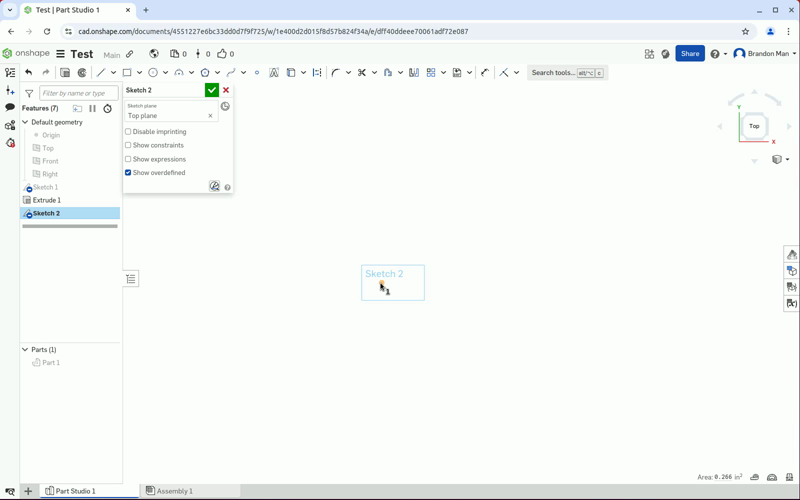
mouse_move(73, 352)
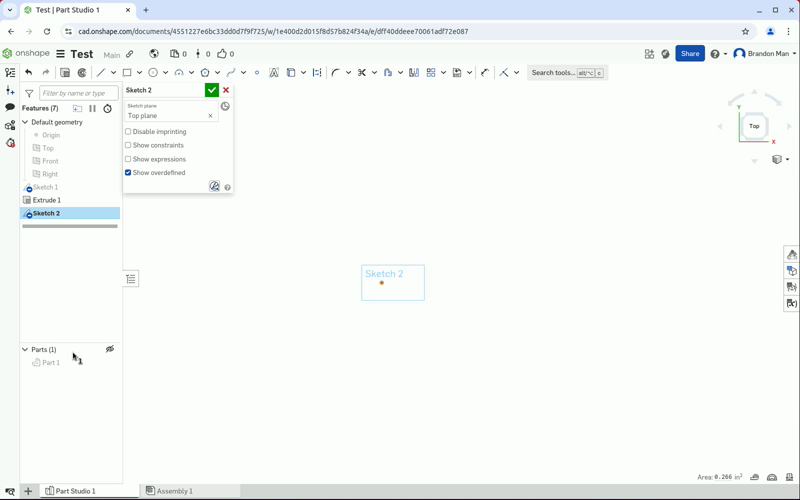
key(shift+y)
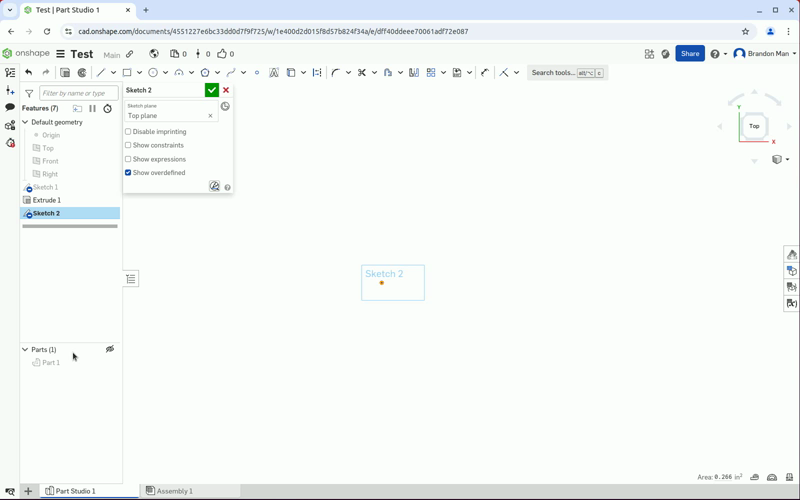
key(shift+e)
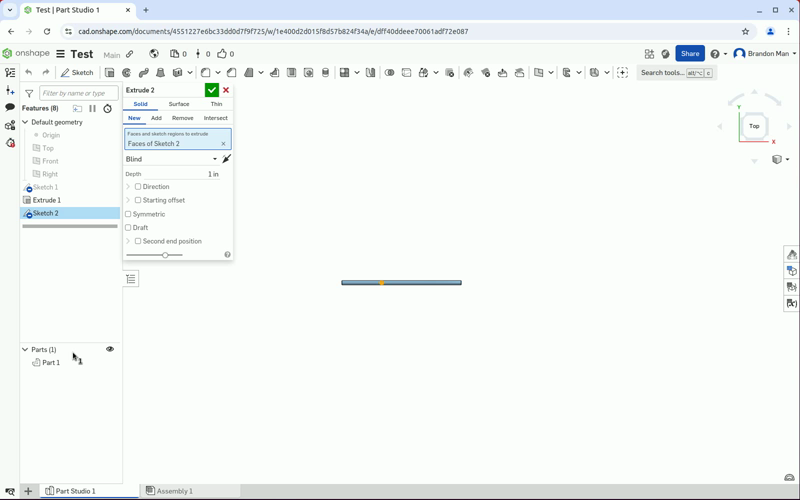
mouse_move(143, 106)
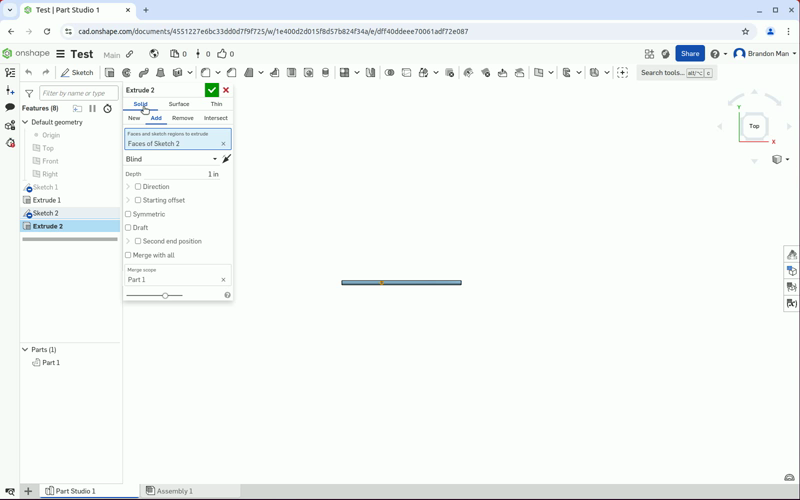
click(143, 106)
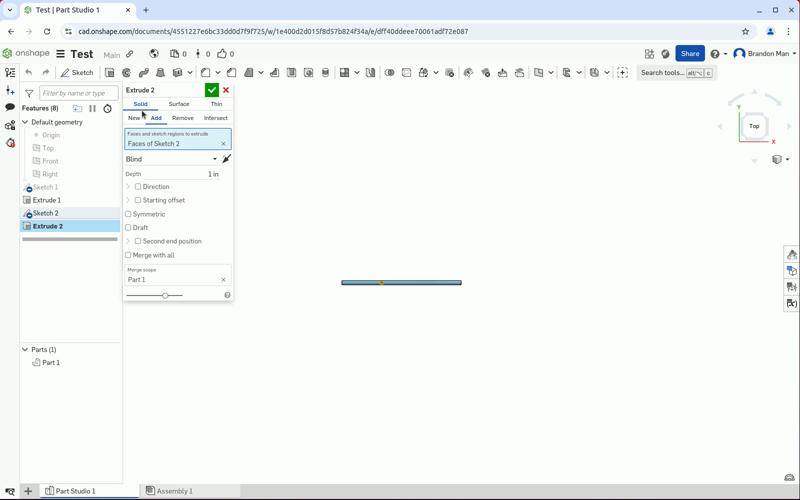
mouse_move(137, 120)
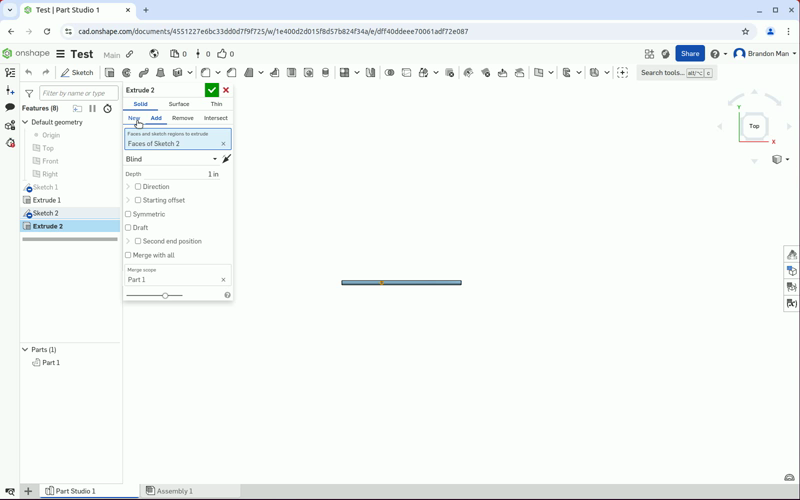
click(137, 120)
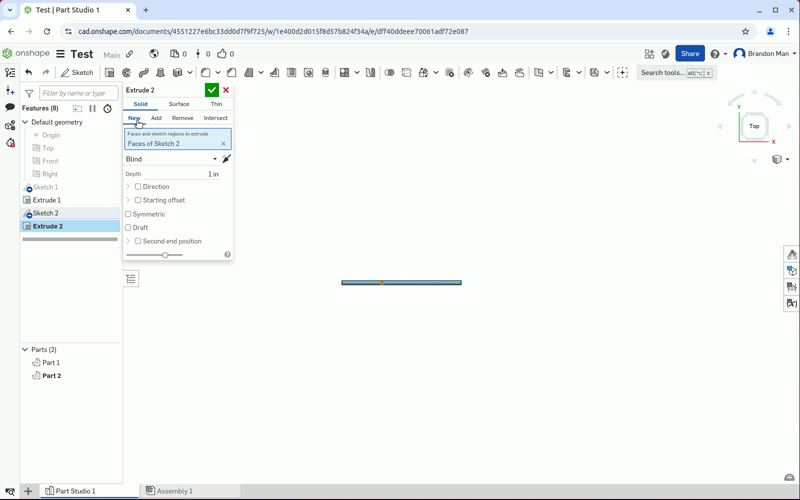
key(tab, 4)
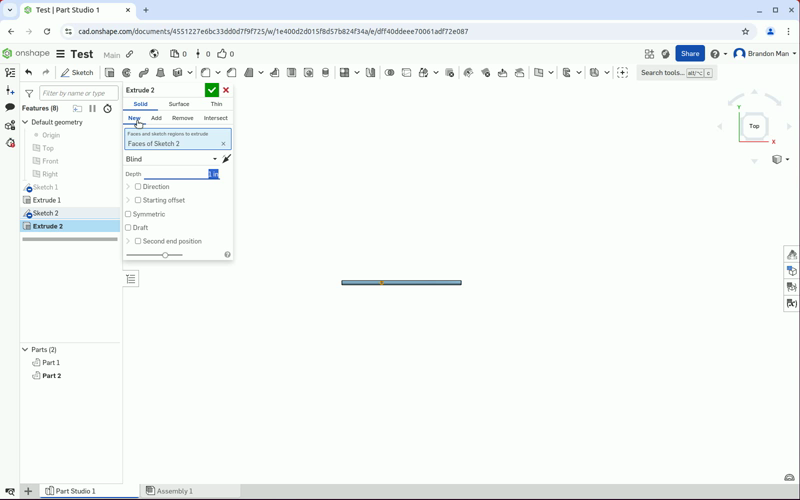
text(-0.722)
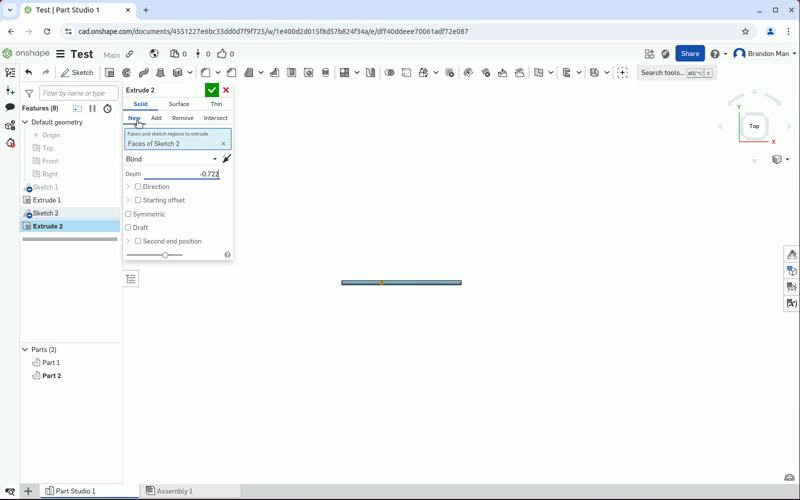
key(enter)
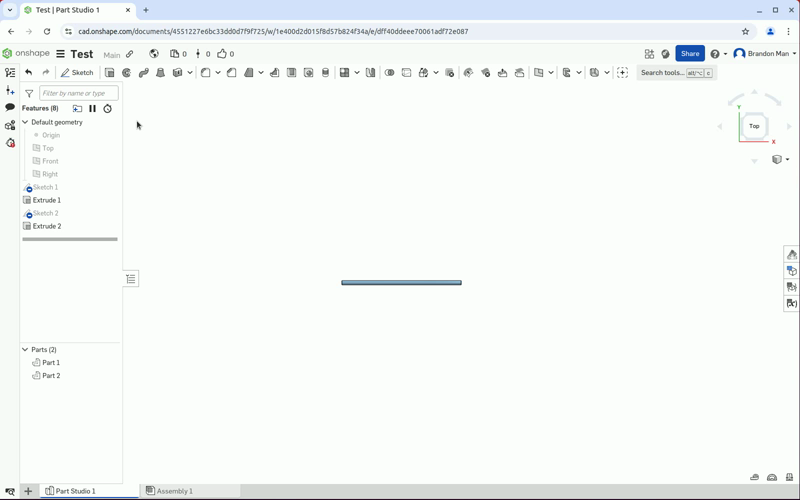
key(shift+h)
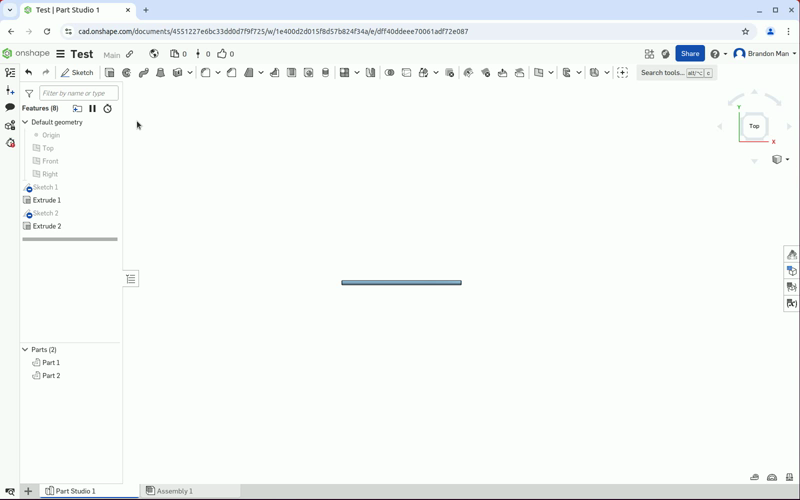
key(shift+h)
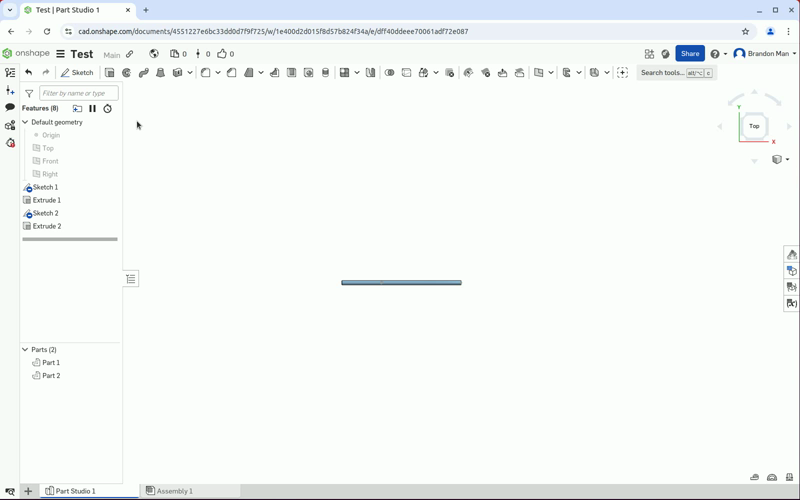
key(shift+7)
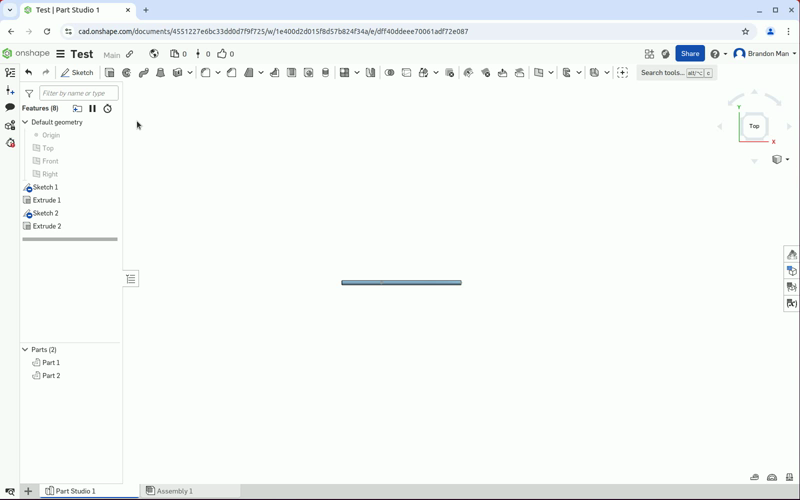
key(up, 3)
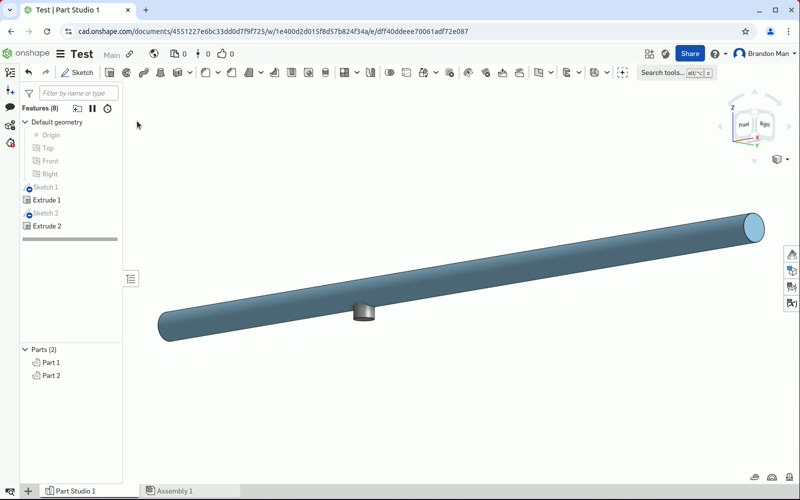
key(left, 3)
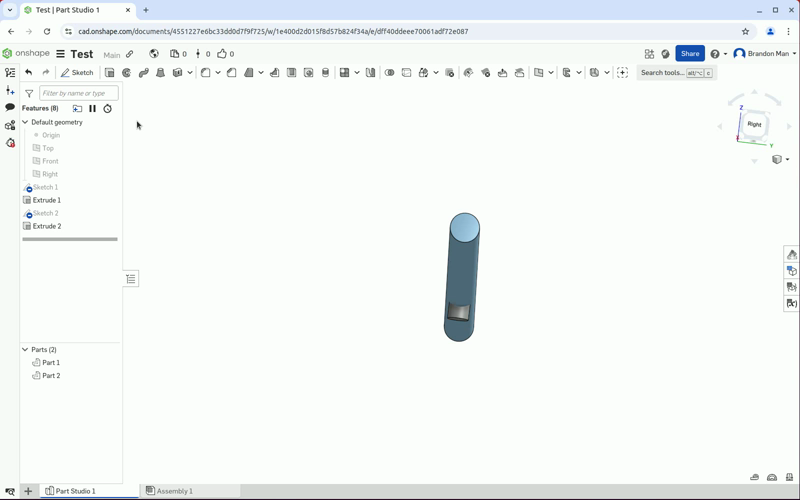
key(right, 3)
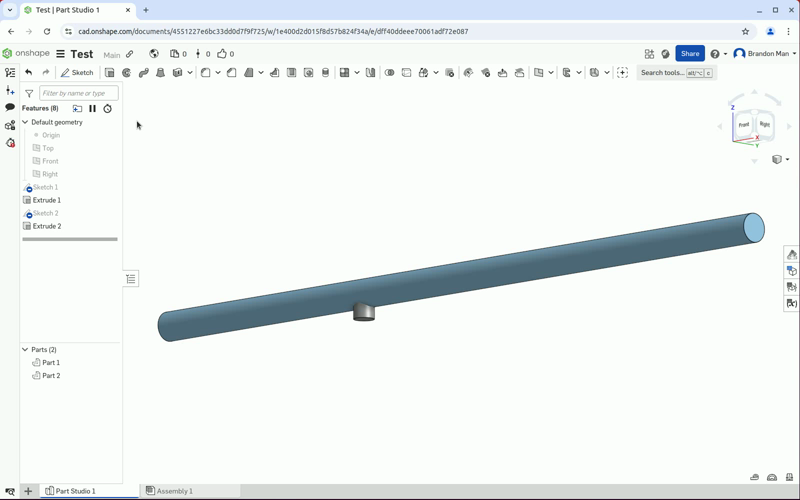
key(down, 3)
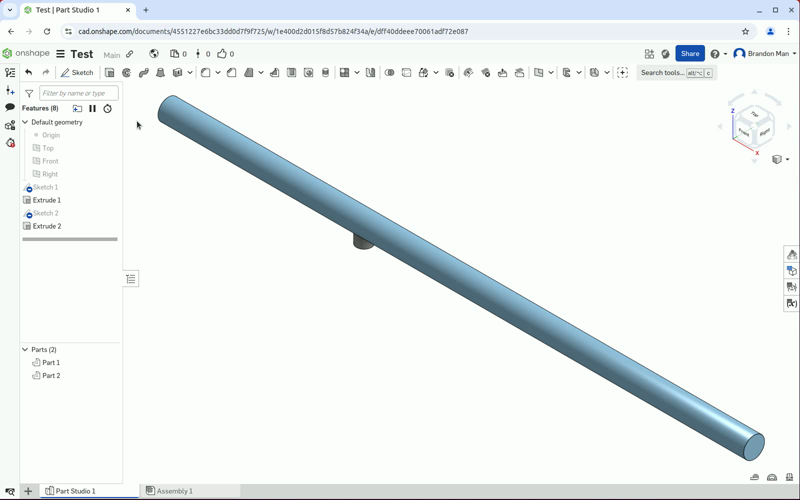
mouse_move(73, 189)
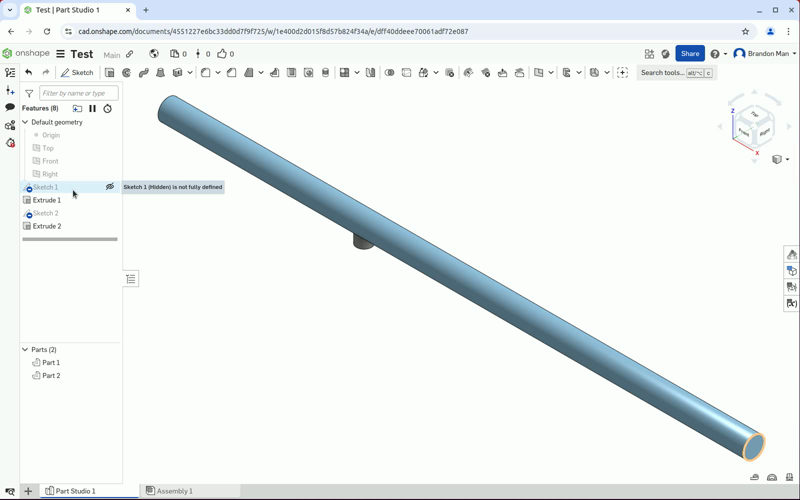
click(73, 189)